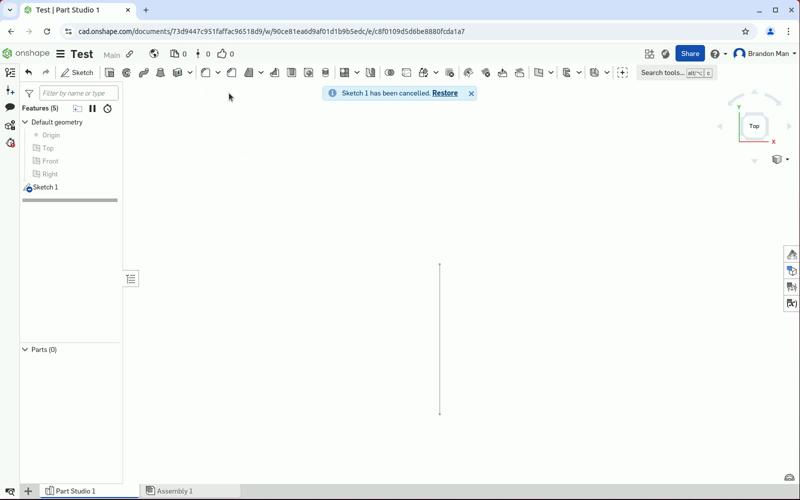
key(shift+h)
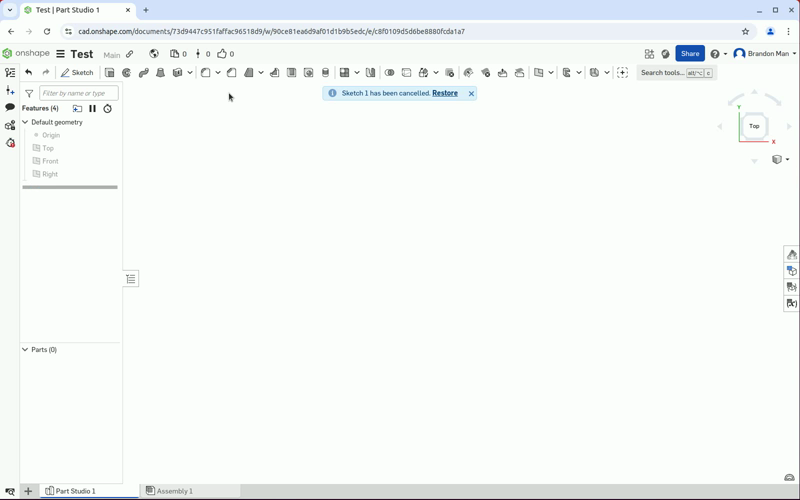
mouse_move(73, 352)
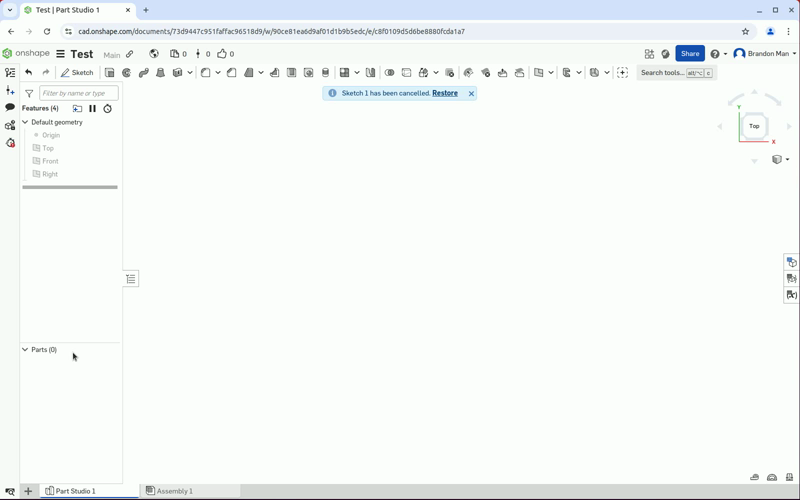
key(y)
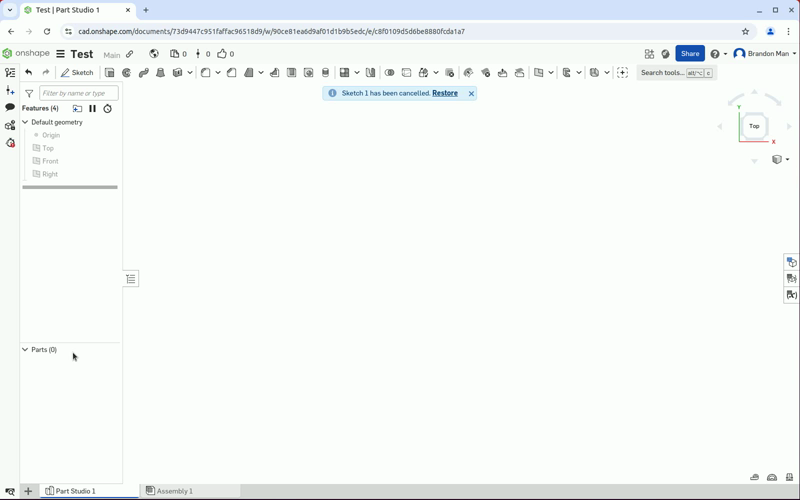
key(shift+p)
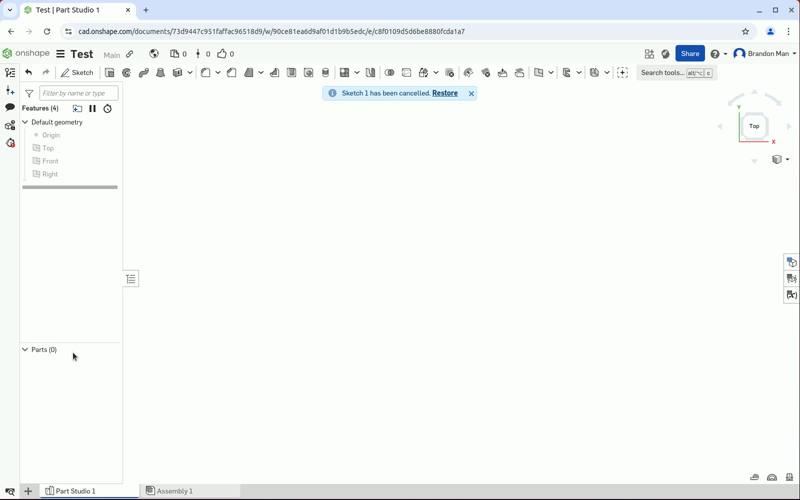
key(space)
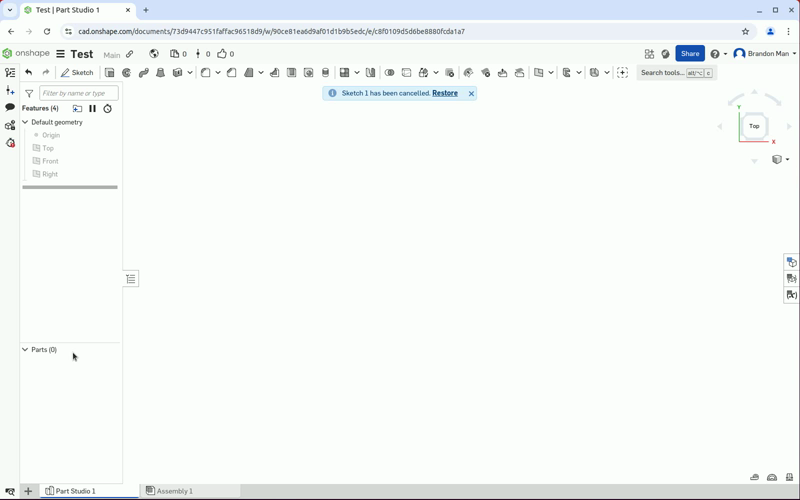
key_down(shift)
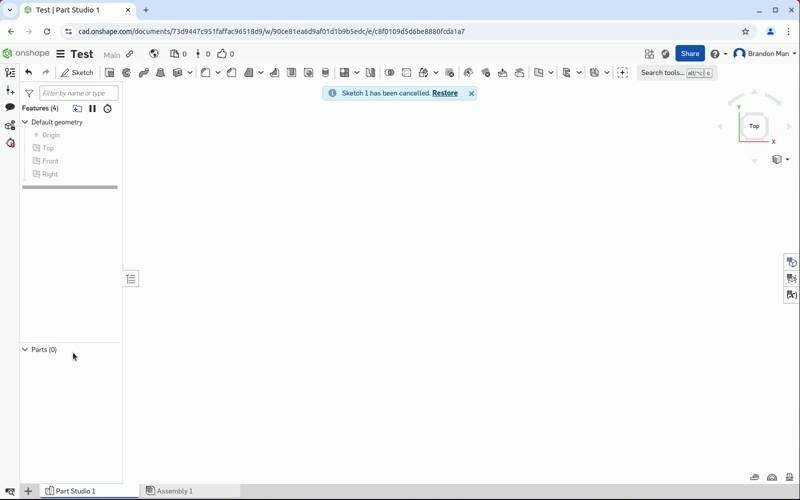
key(up)
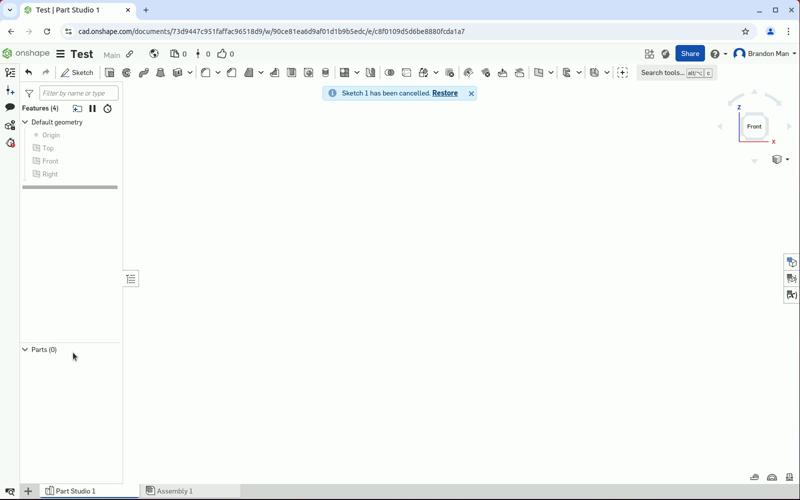
key_up(shift)
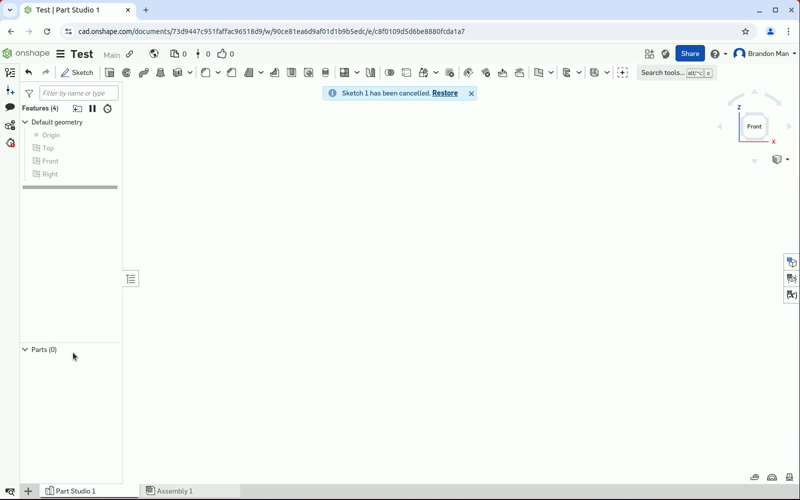
mouse_move(73, 352)
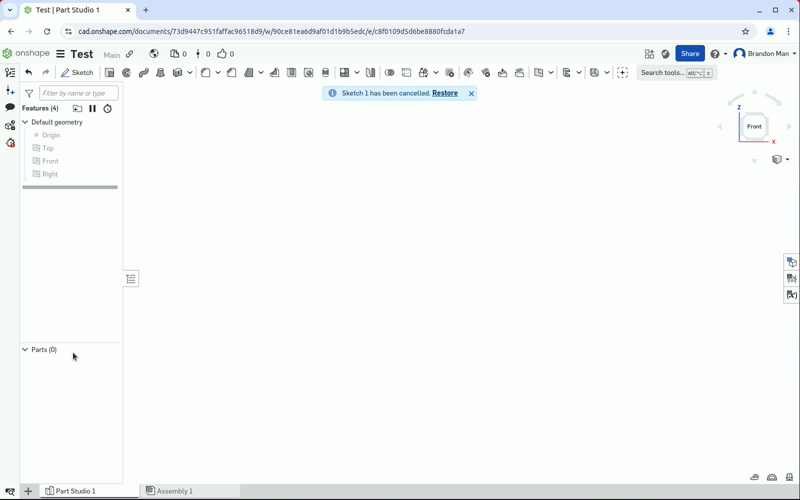
key(shift+y)
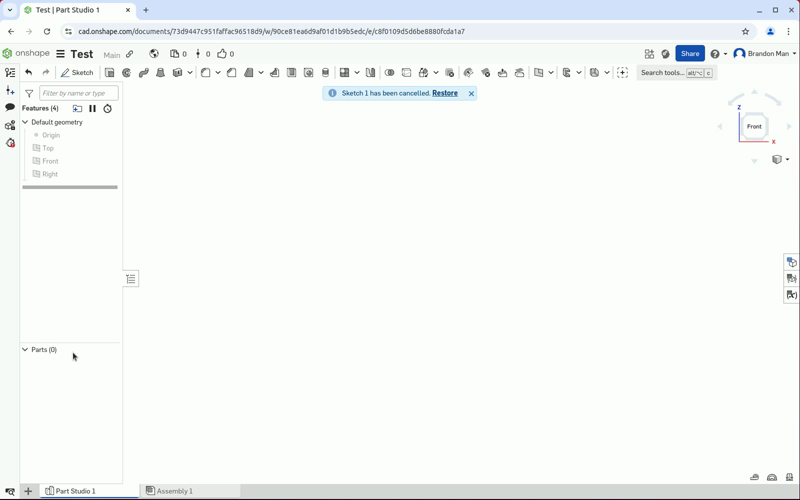
key(shift+s)
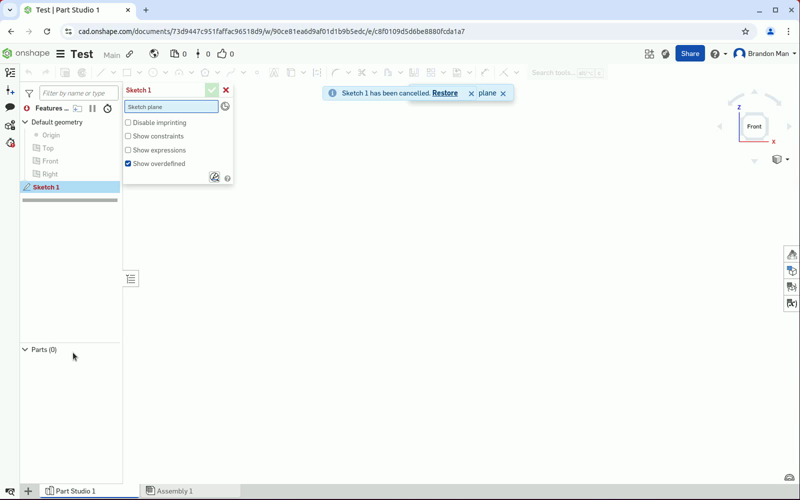
mouse_move(73, 163)
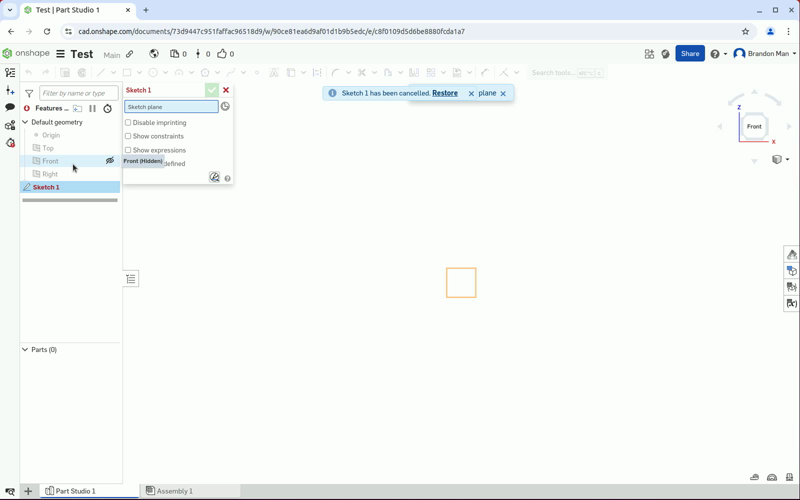
click(73, 163)
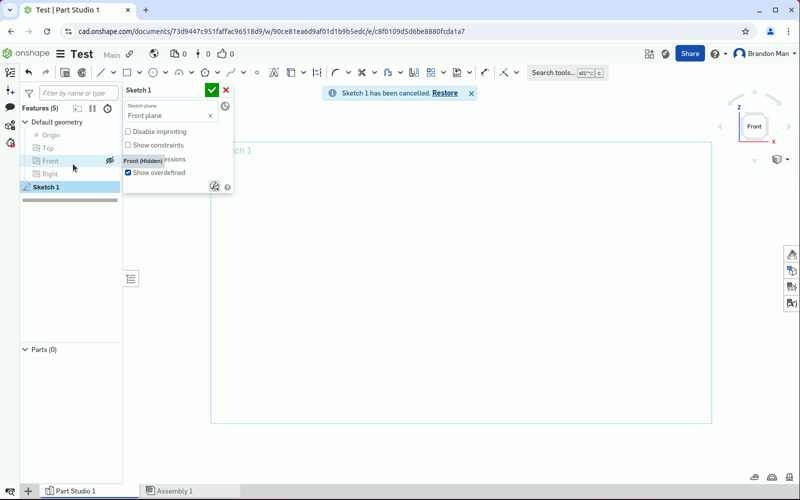
mouse_move(73, 352)
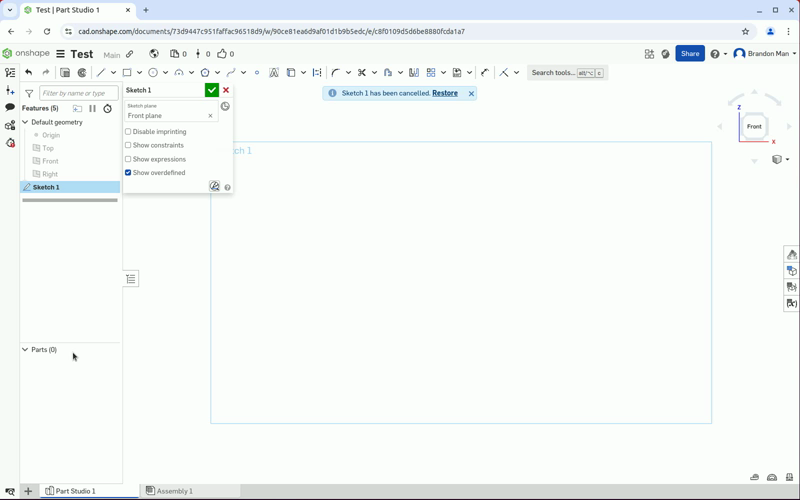
key(y)
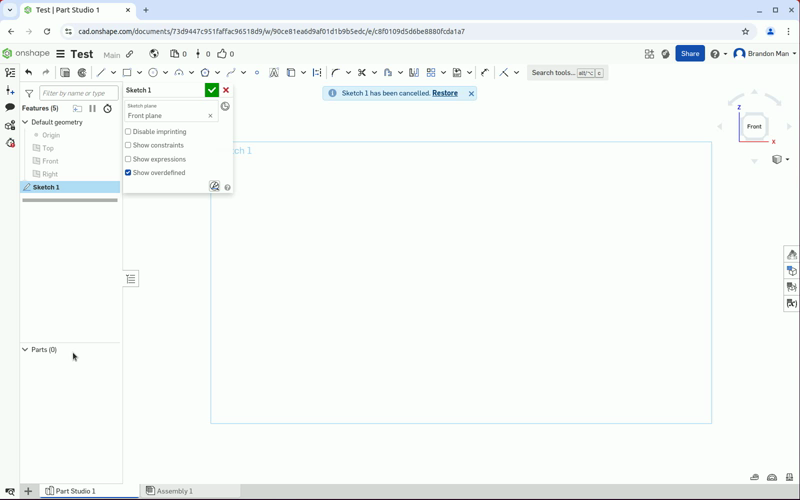
key(c)
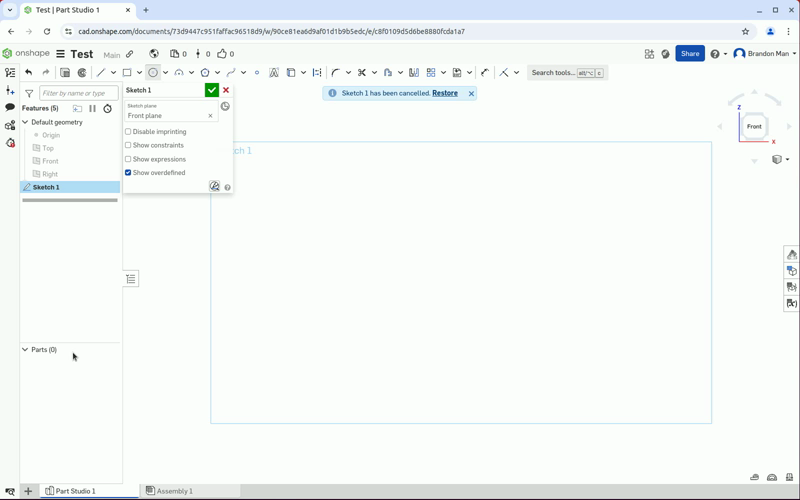
key_down(shift)
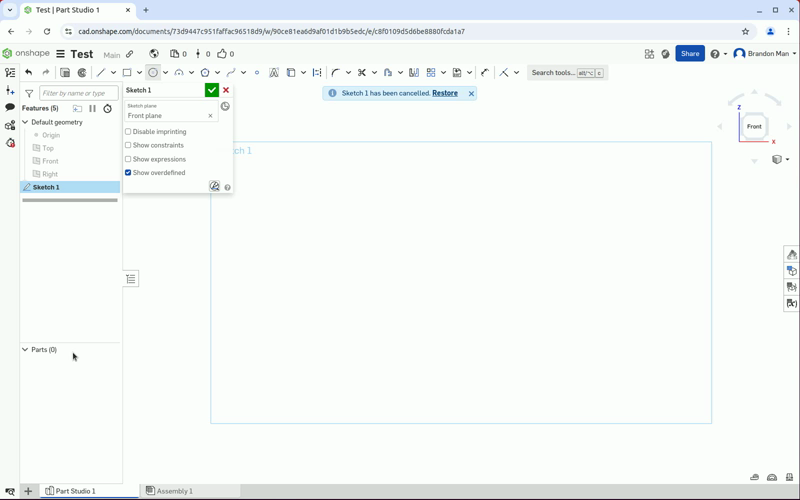
mouse_move(460, 282)
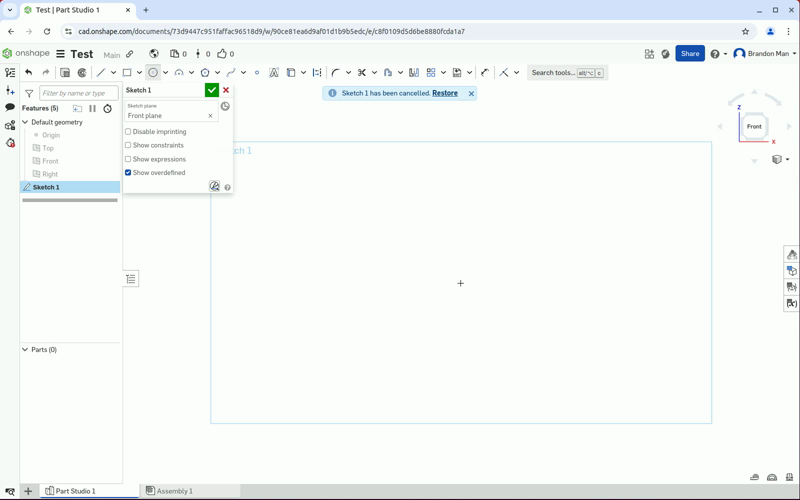
click(460, 282)
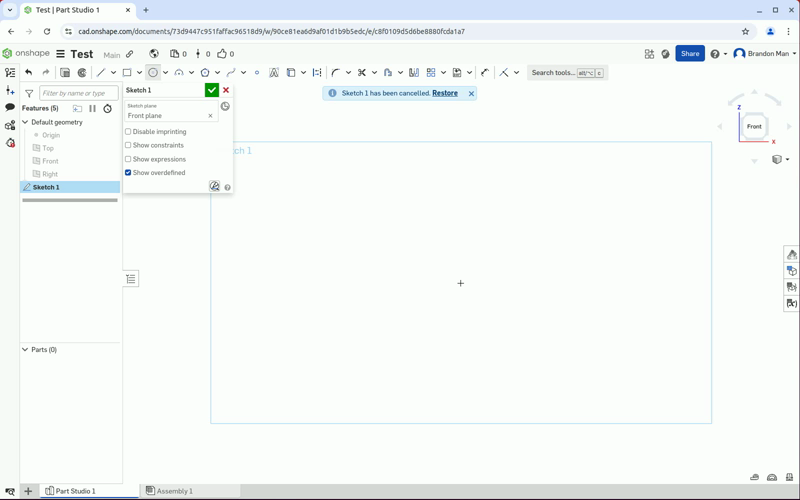
key_up(shift)
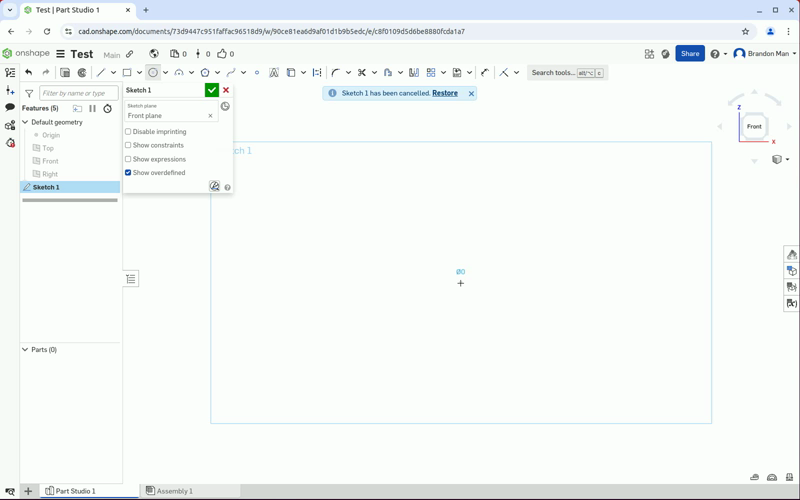
mouse_move(505, 282)
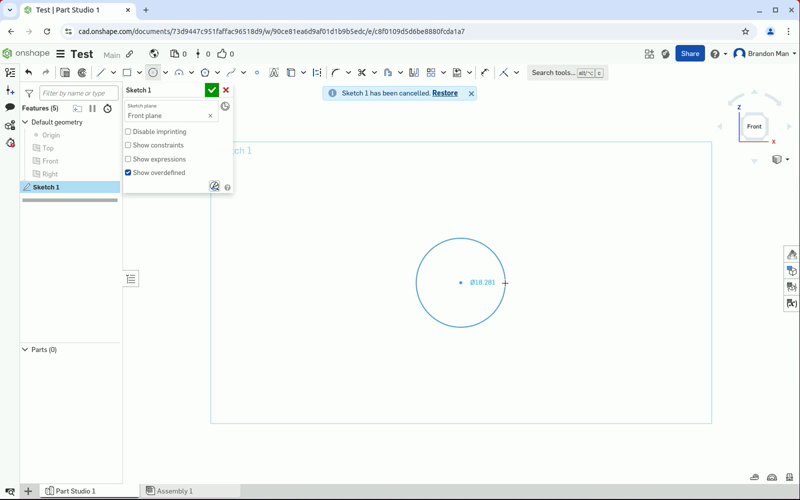
click(505, 282)
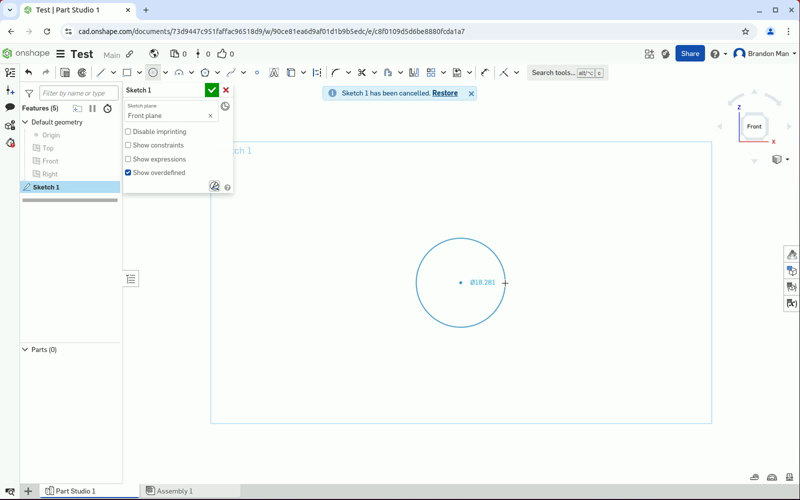
key(esc)
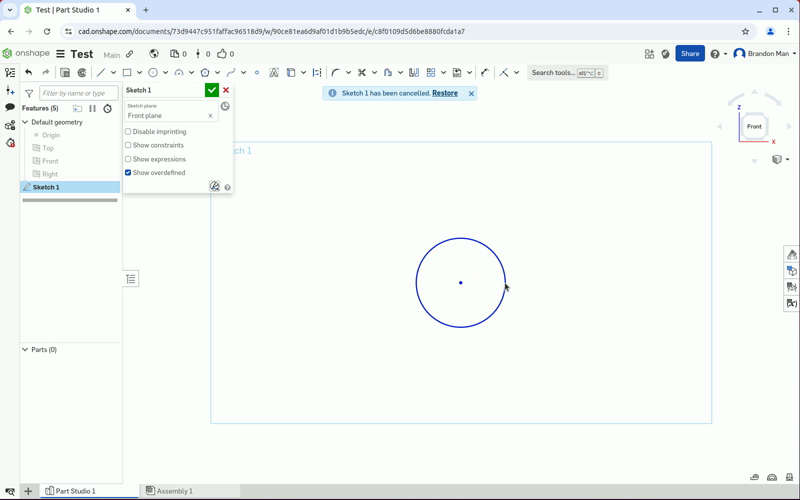
key(c)
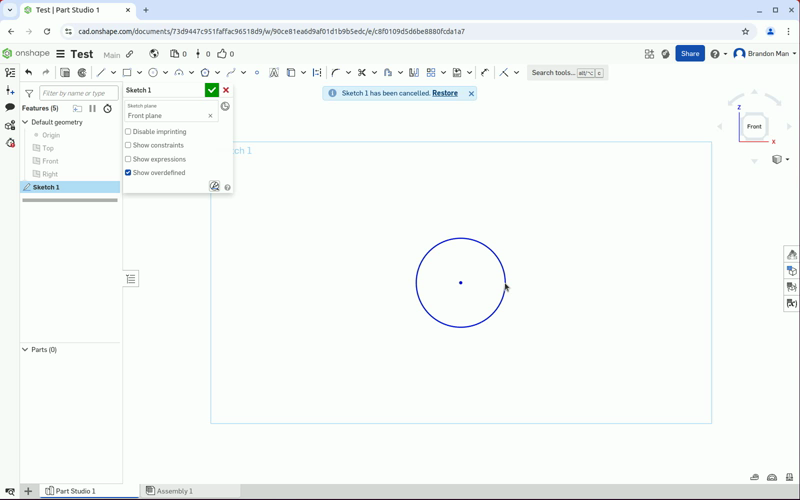
key_down(shift)
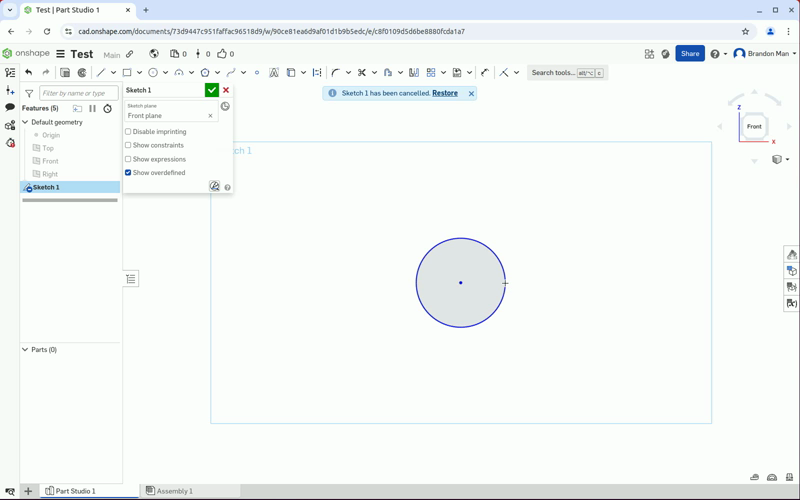
mouse_move(460, 282)
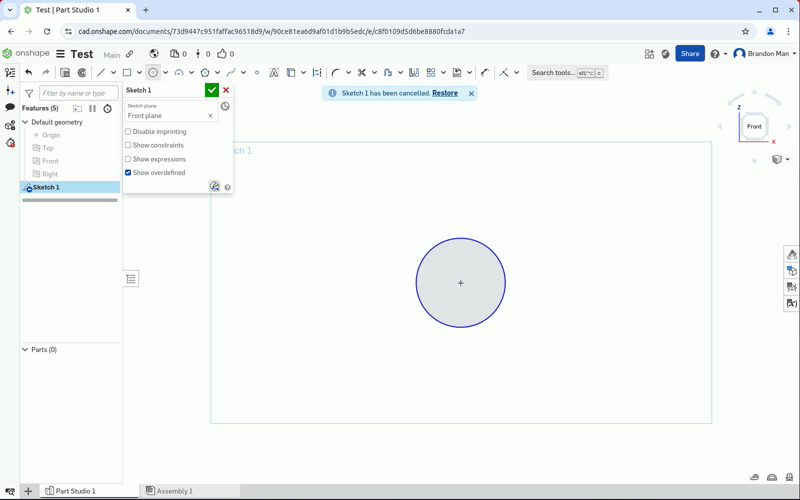
click(460, 282)
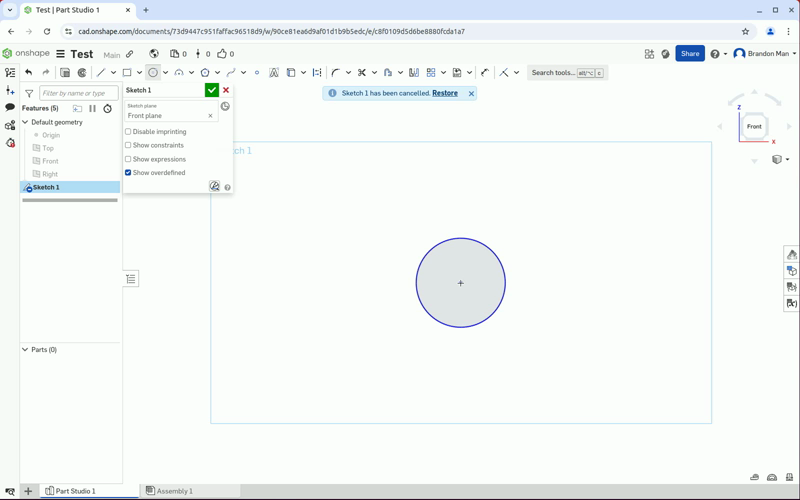
key_up(shift)
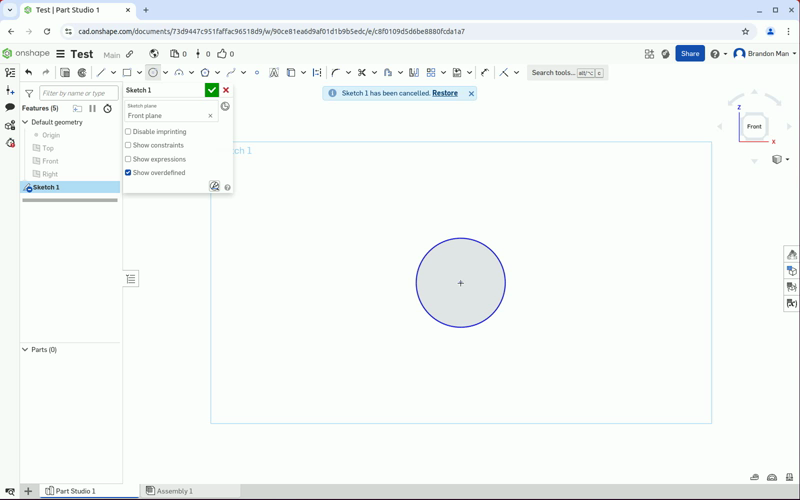
mouse_move(478, 282)
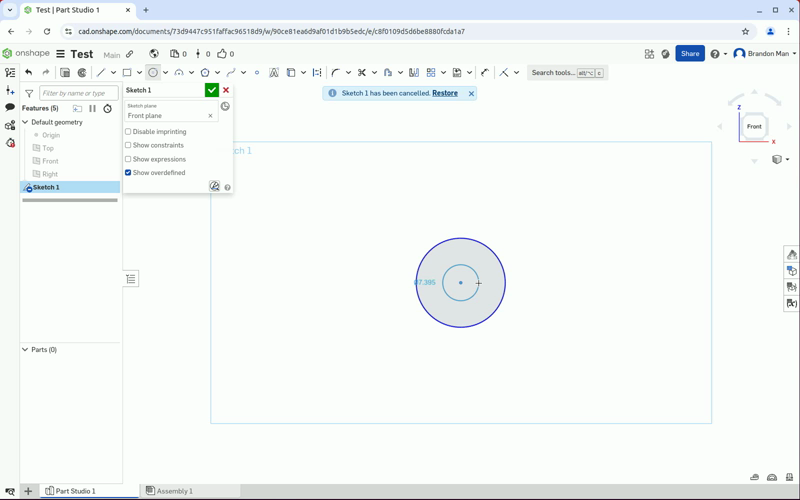
click(478, 282)
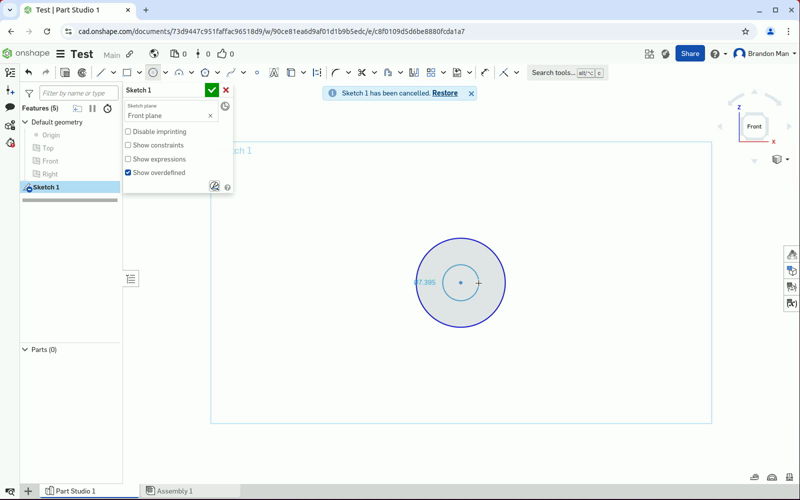
key(esc)
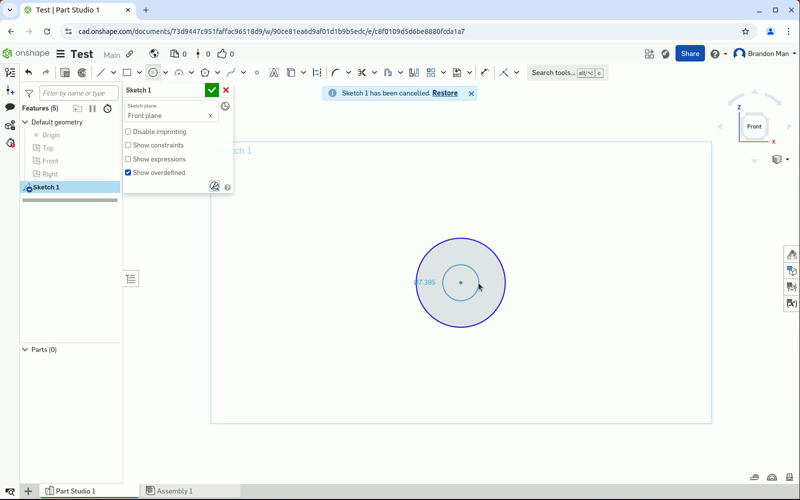
mouse_move(434, 312)
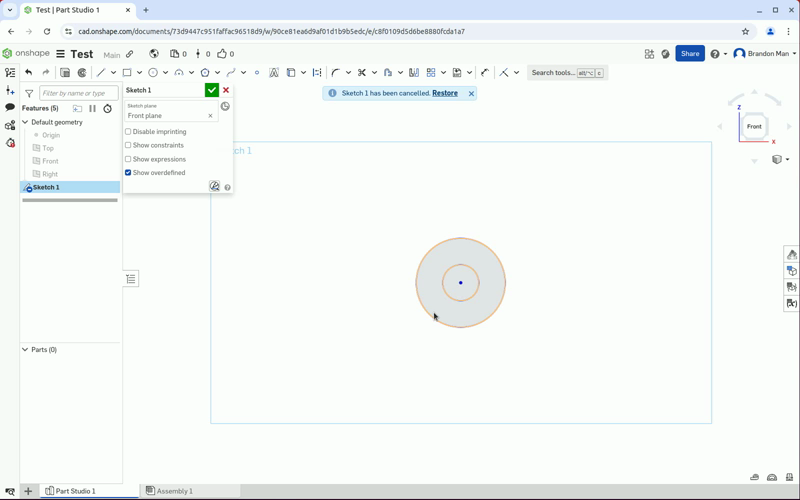
click(434, 312)
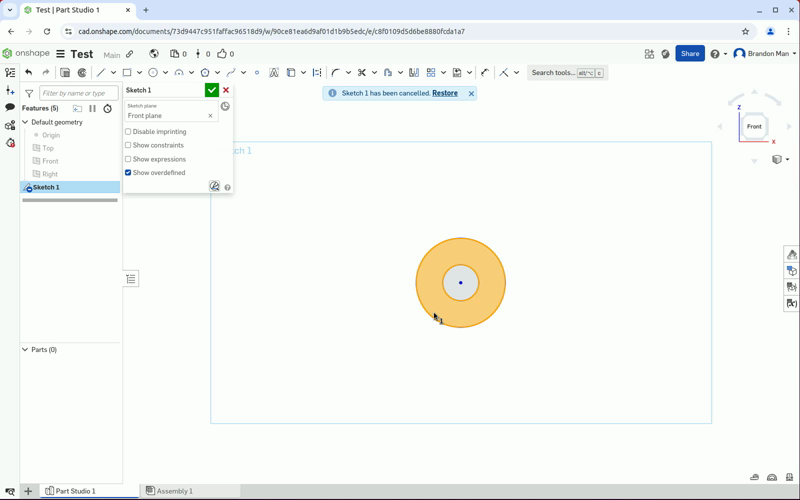
mouse_move(73, 352)
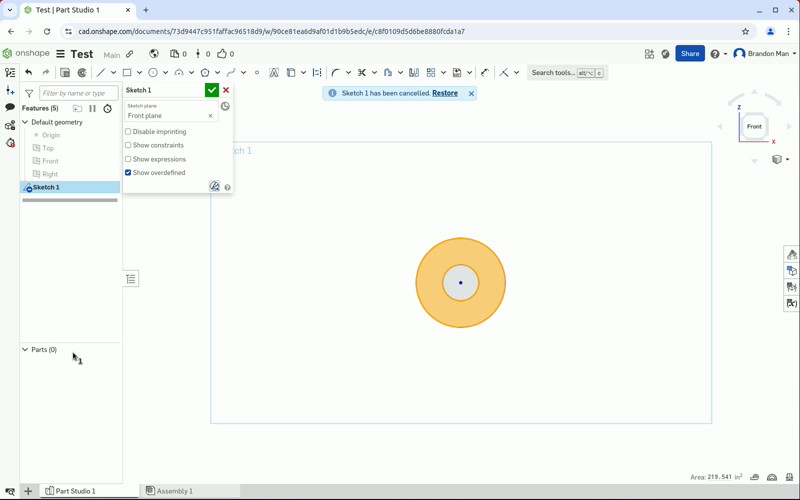
key(shift+y)
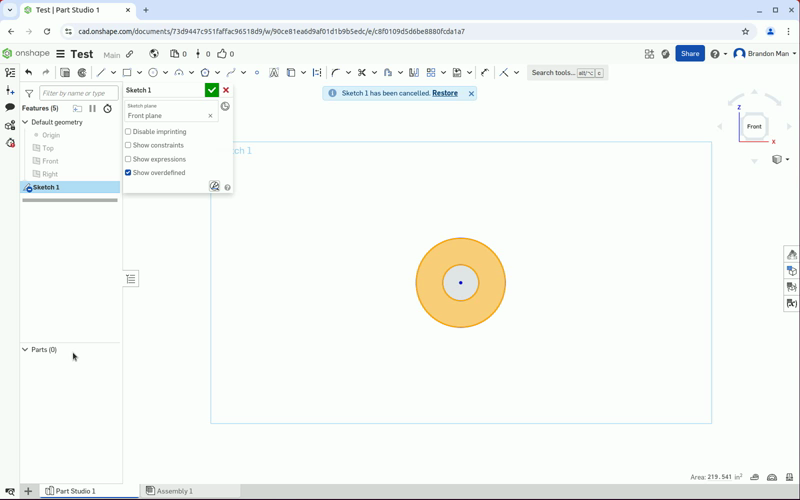
key(shift+e)
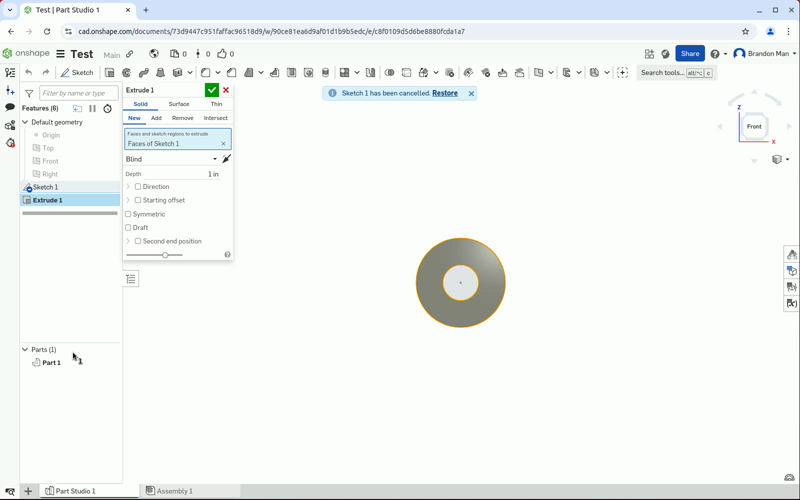
mouse_move(143, 106)
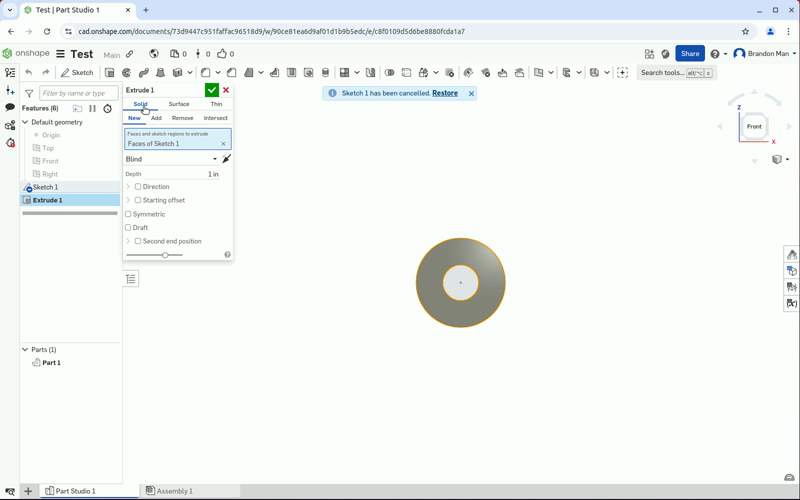
click(143, 106)
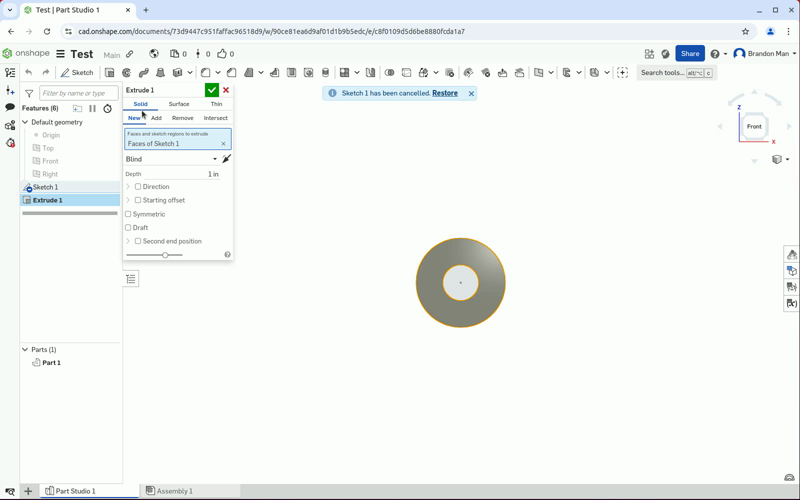
mouse_move(137, 120)
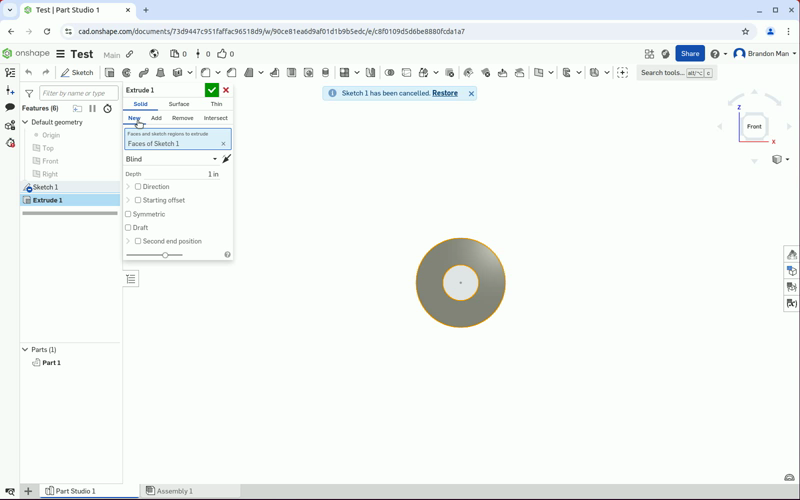
click(137, 120)
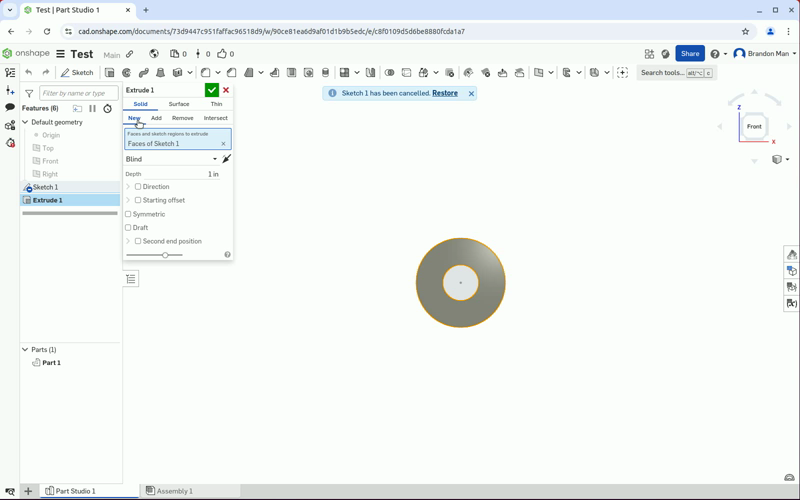
key(tab, 4)
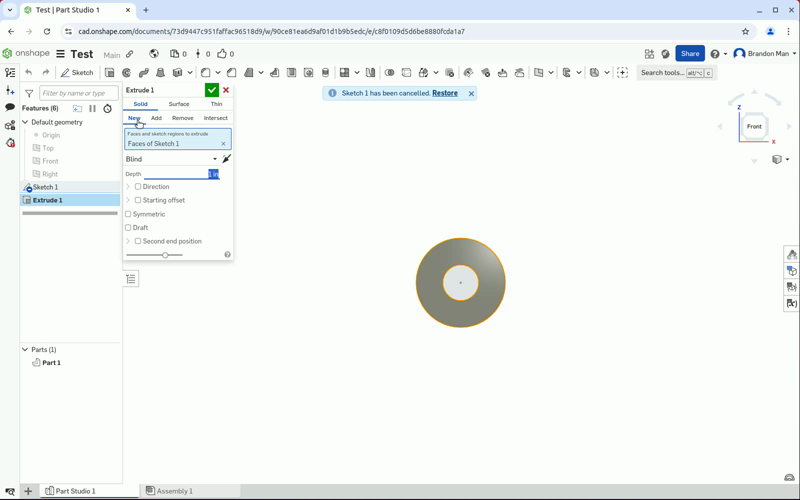
text(3.611)
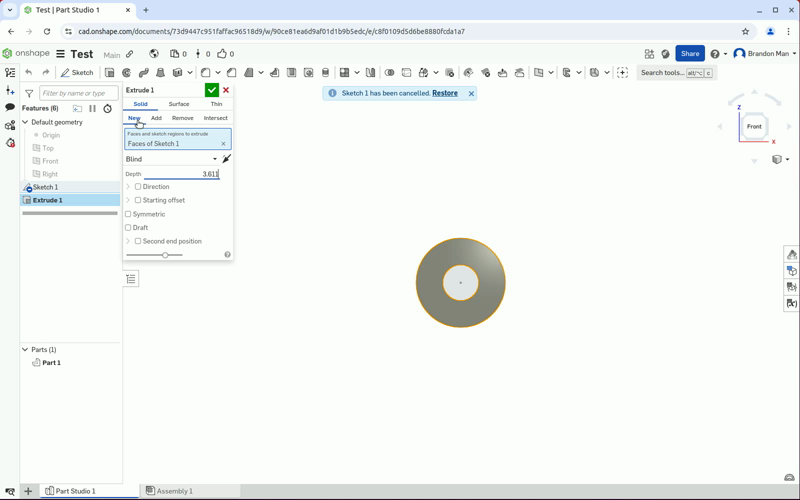
key(enter)
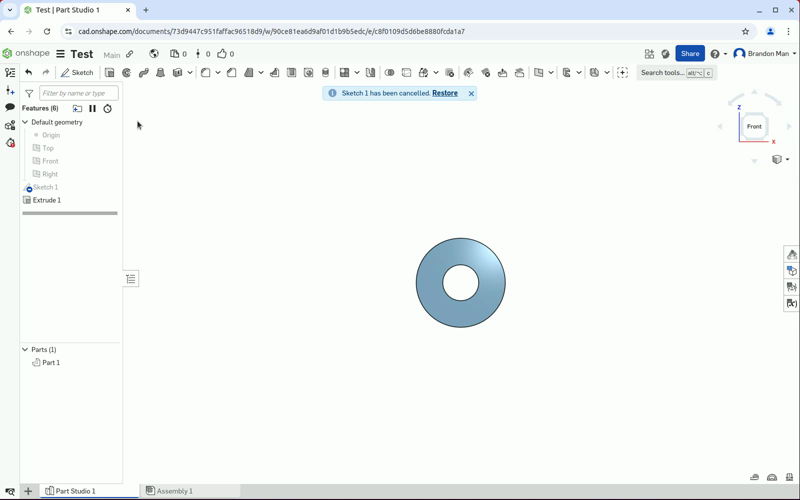
key(shift+h)
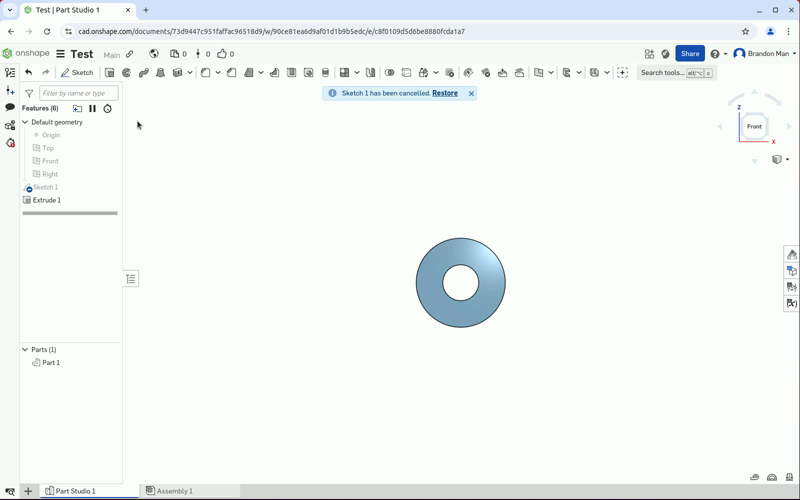
key(shift+h)
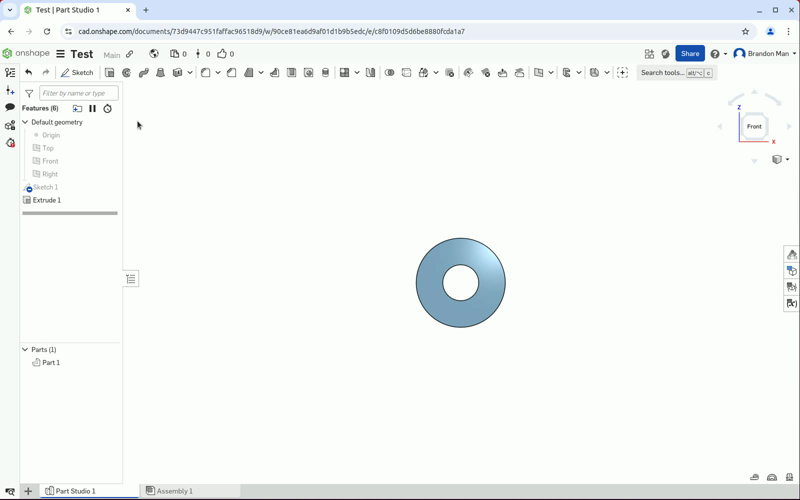
mouse_move(73, 189)
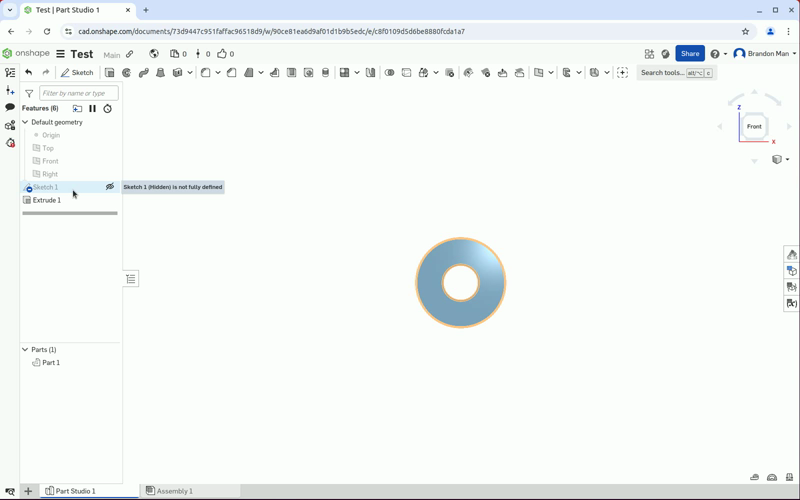
click(73, 189)
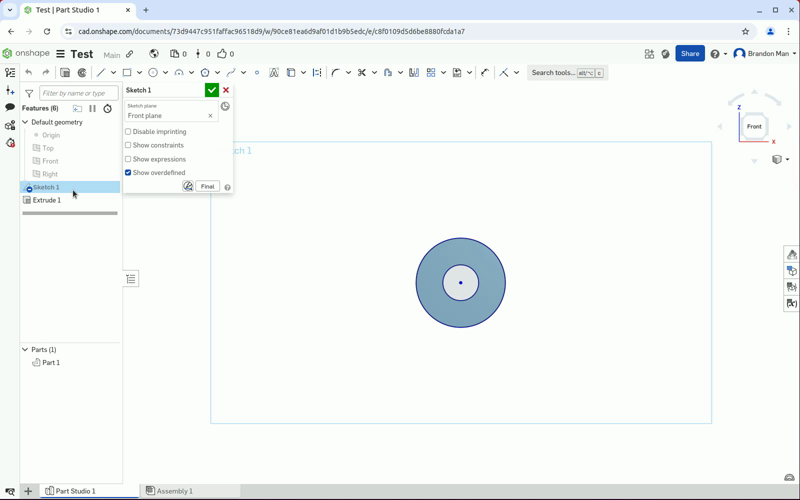
mouse_move(229, 92)
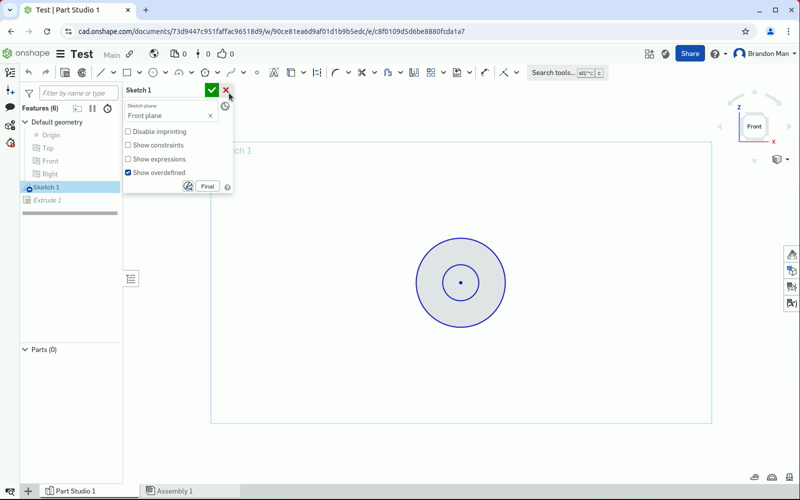
click(229, 92)
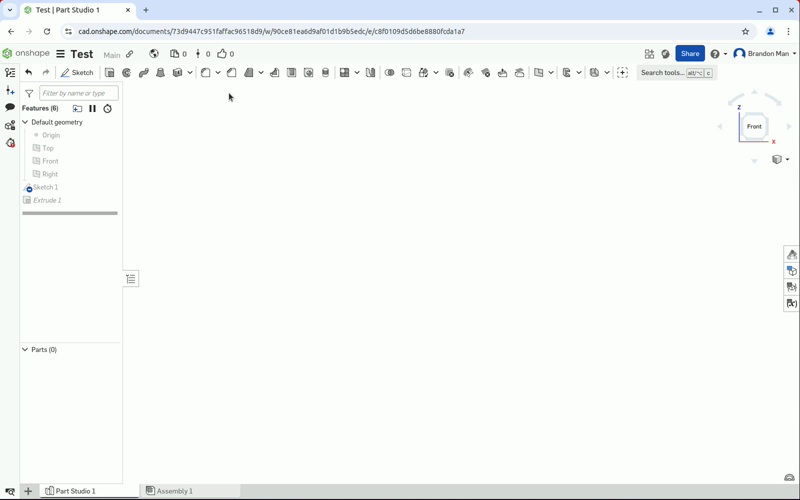
mouse_move(541, 75)
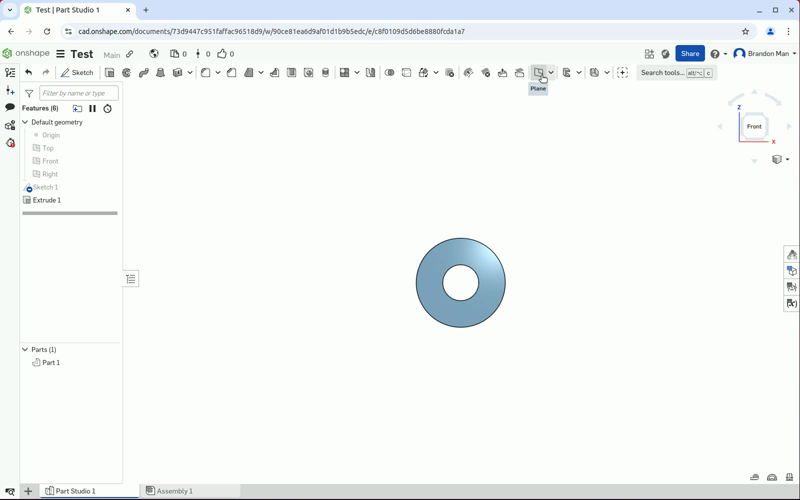
click(541, 75)
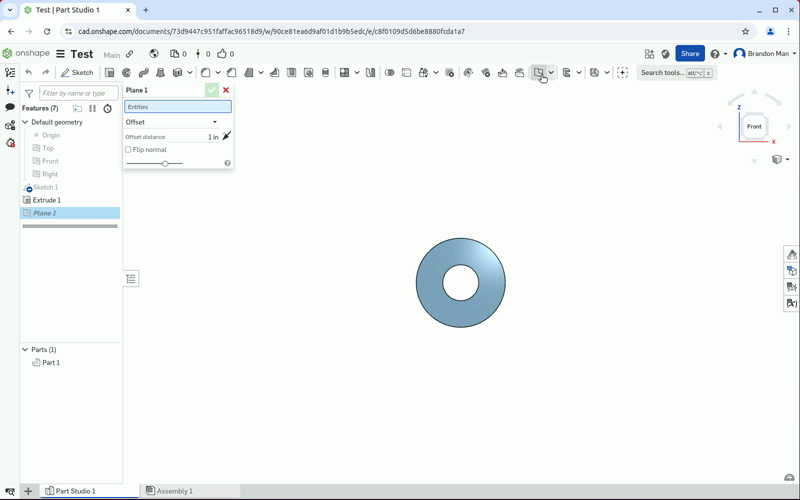
mouse_move(73, 163)
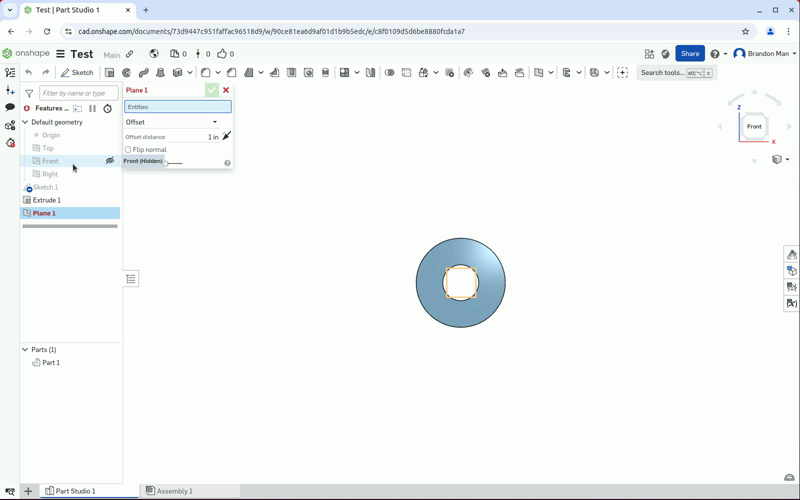
click(73, 163)
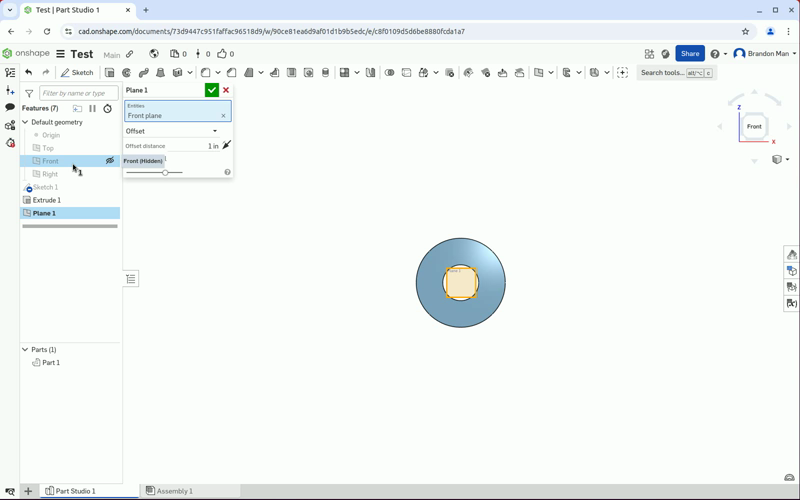
key(tab, 2)
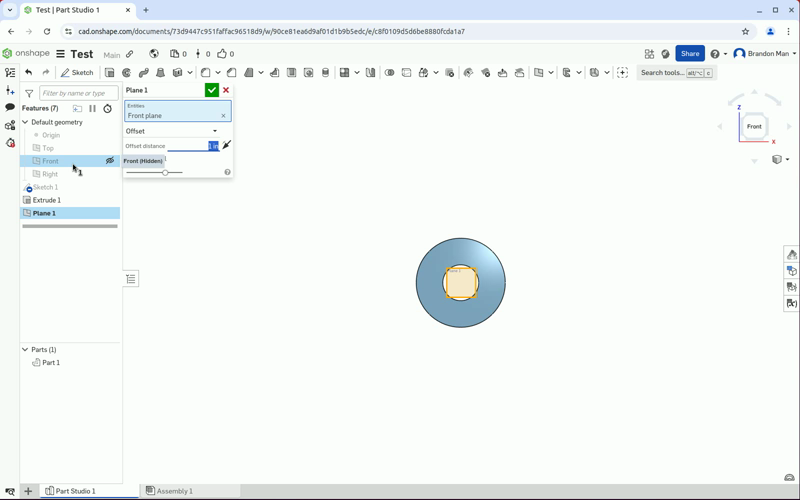
text(3.605)
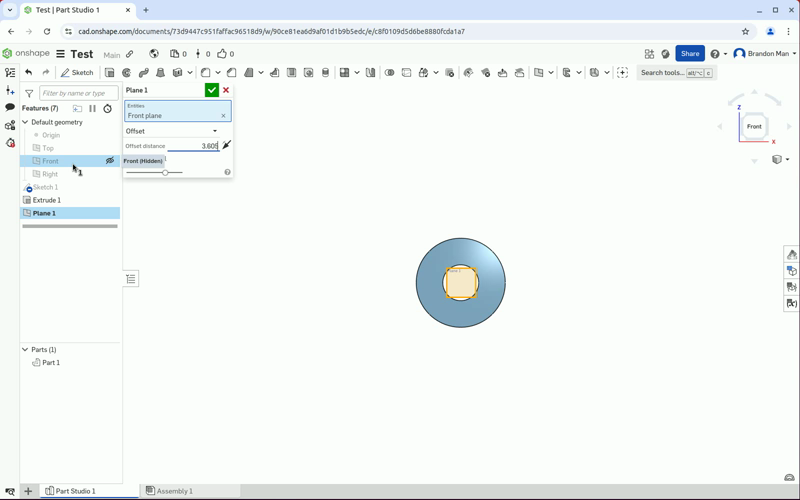
key(enter, 2)
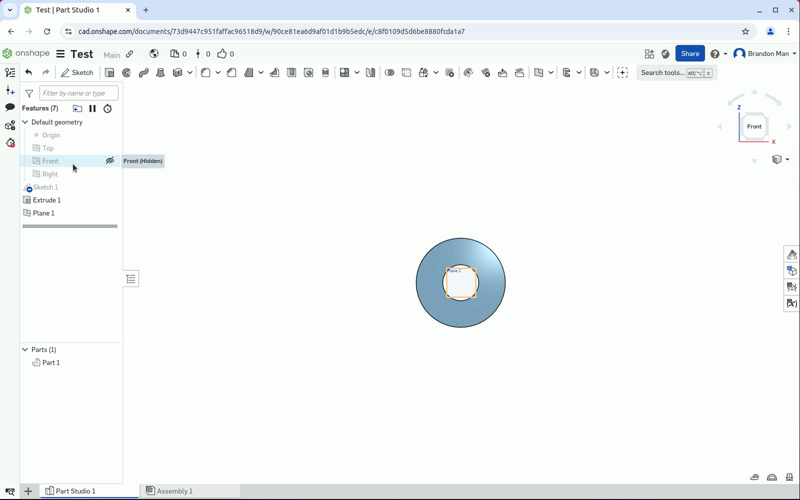
key(shift+s)
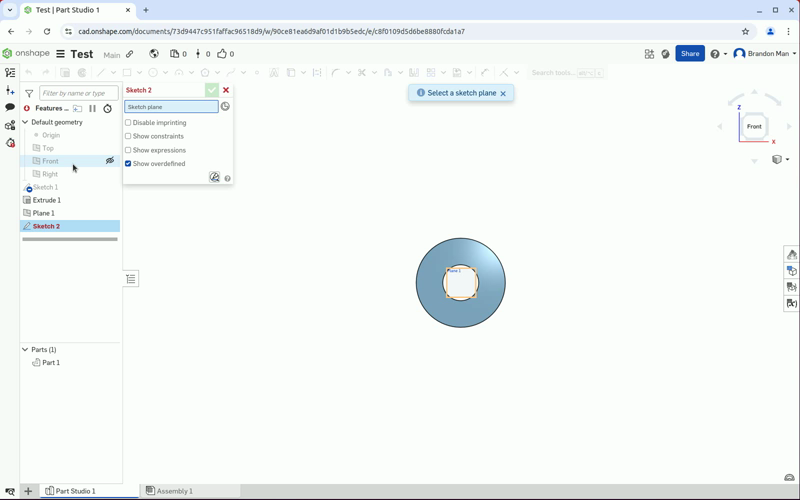
mouse_move(73, 215)
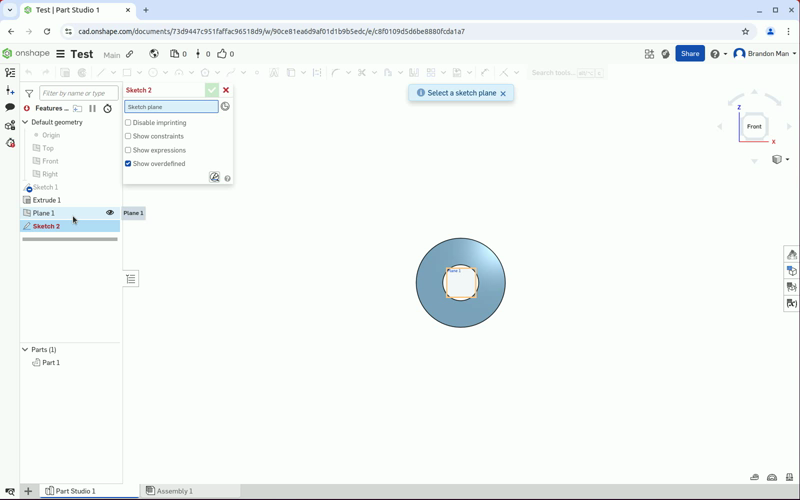
click(73, 215)
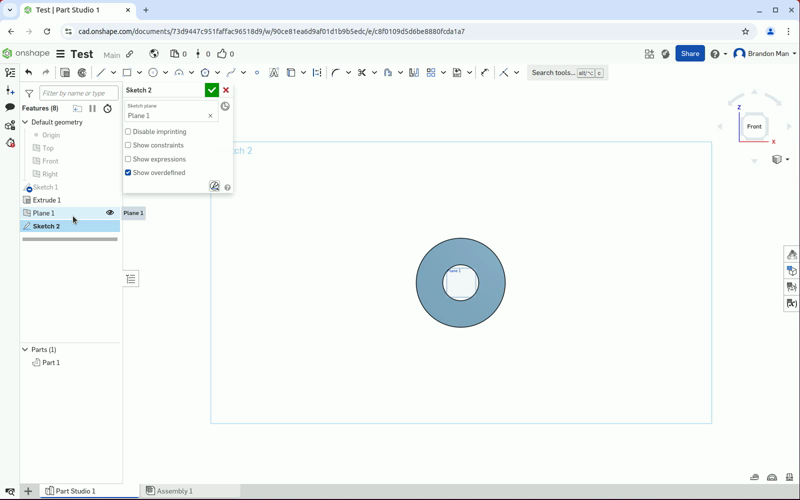
mouse_move(73, 352)
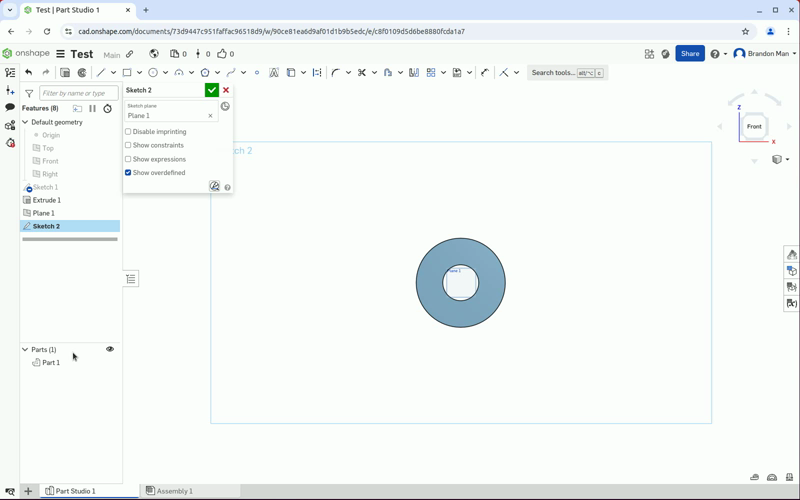
key(y)
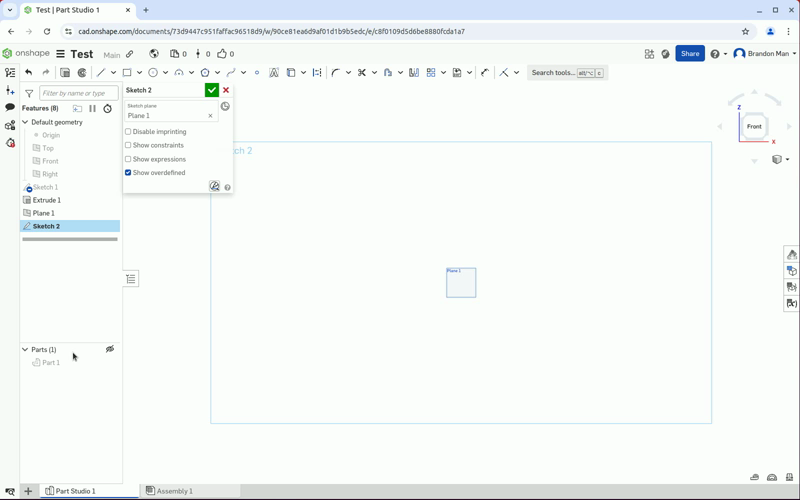
key(c)
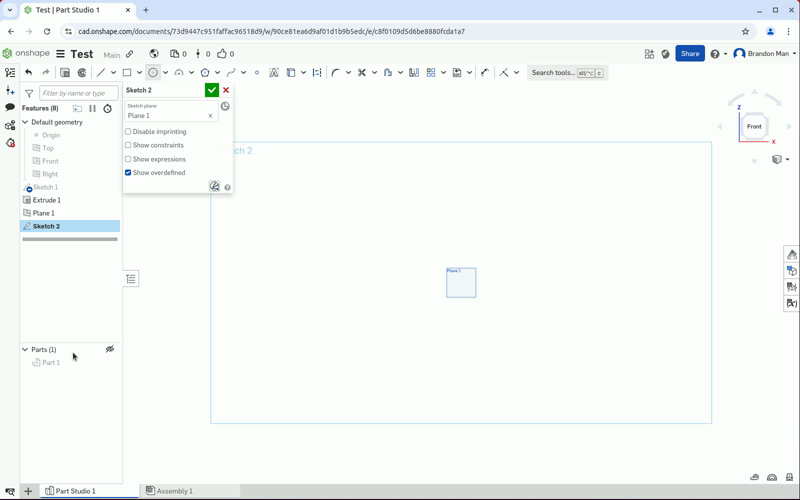
key_down(shift)
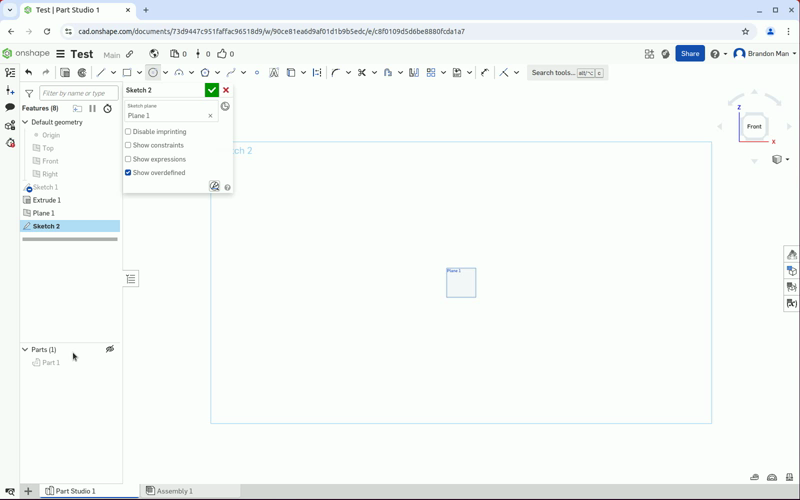
mouse_move(460, 282)
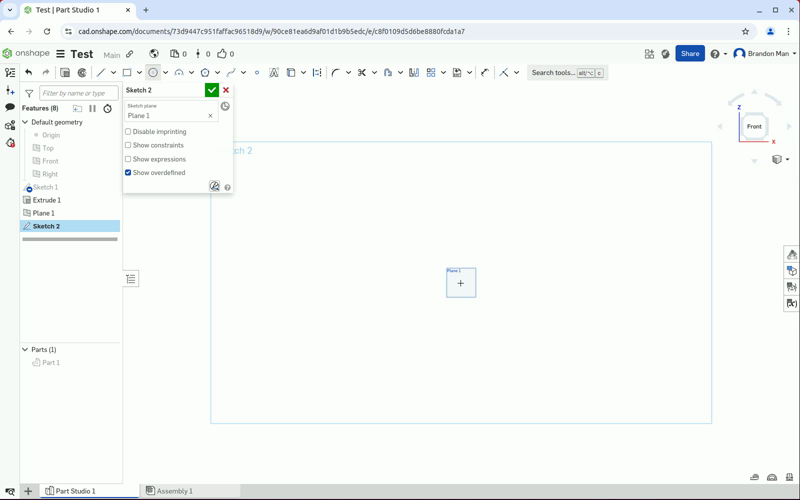
click(460, 282)
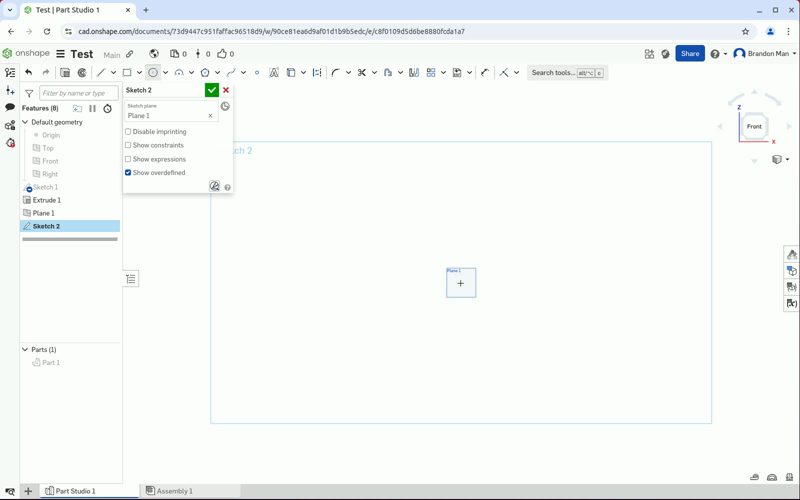
key_up(shift)
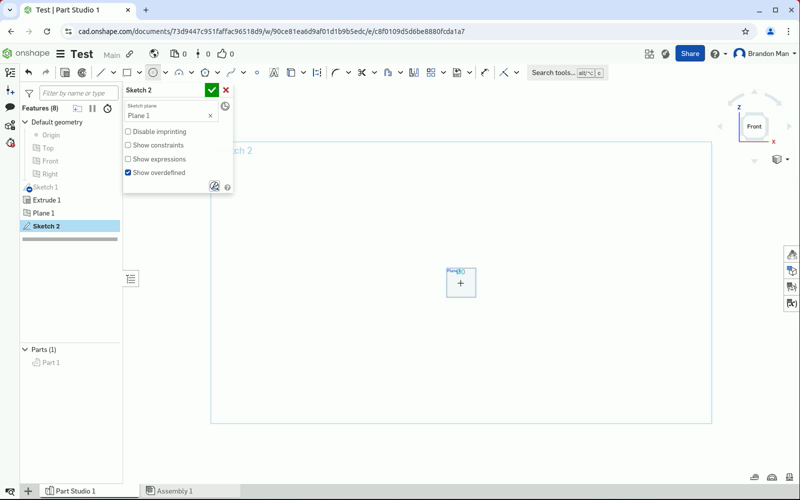
mouse_move(492, 282)
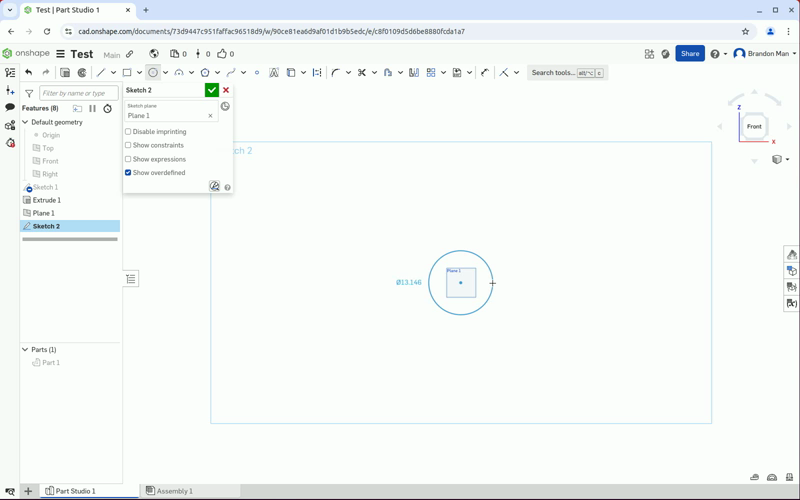
click(492, 282)
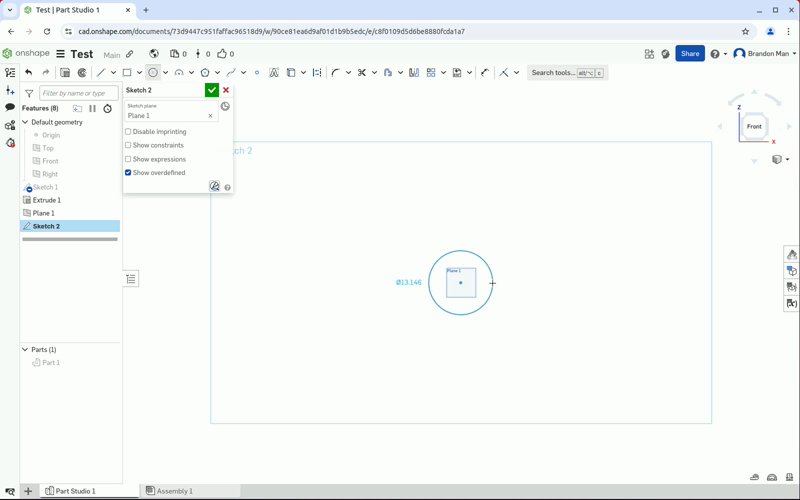
key(esc)
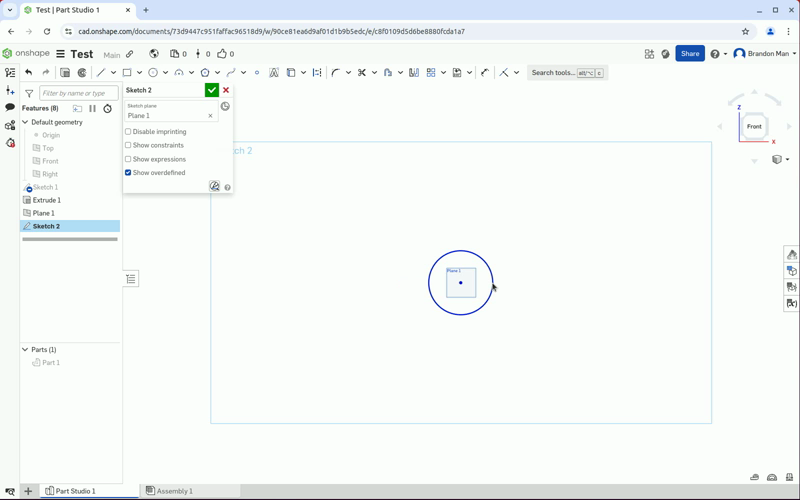
key(c)
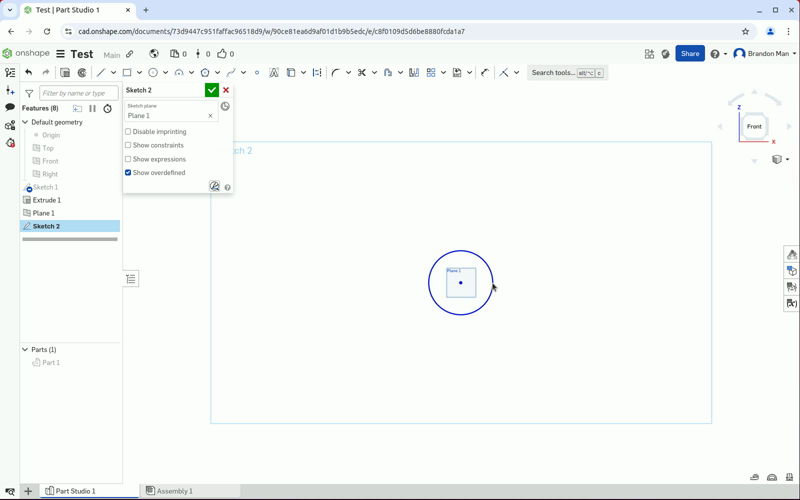
key_down(shift)
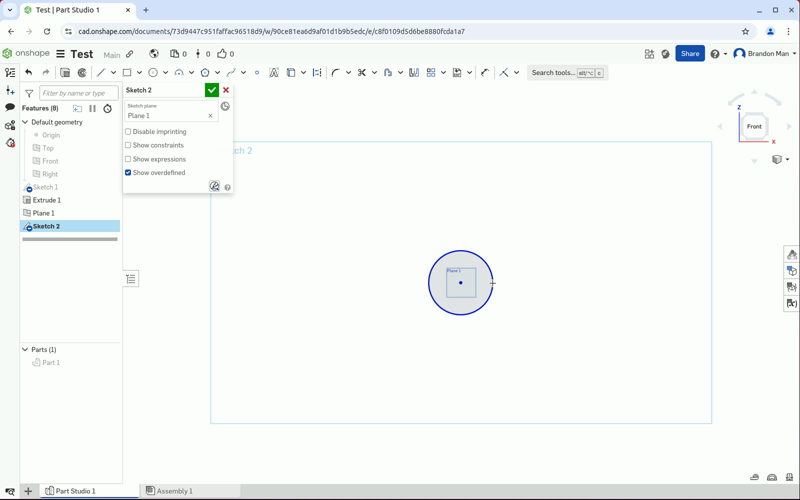
mouse_move(460, 282)
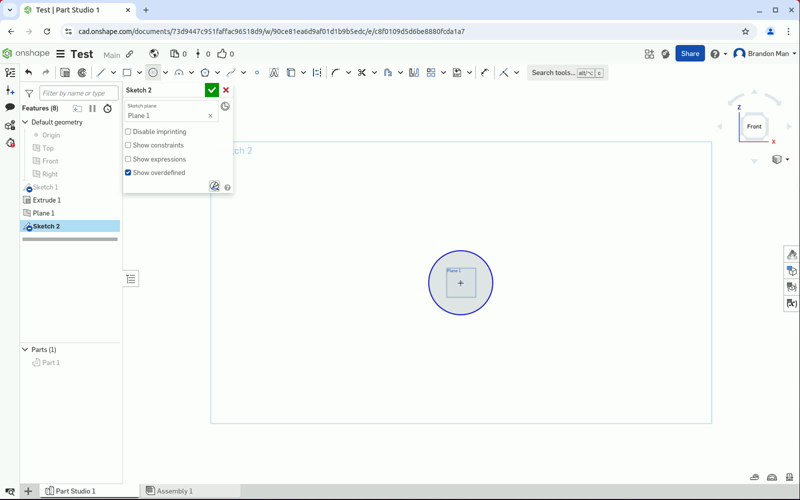
click(460, 282)
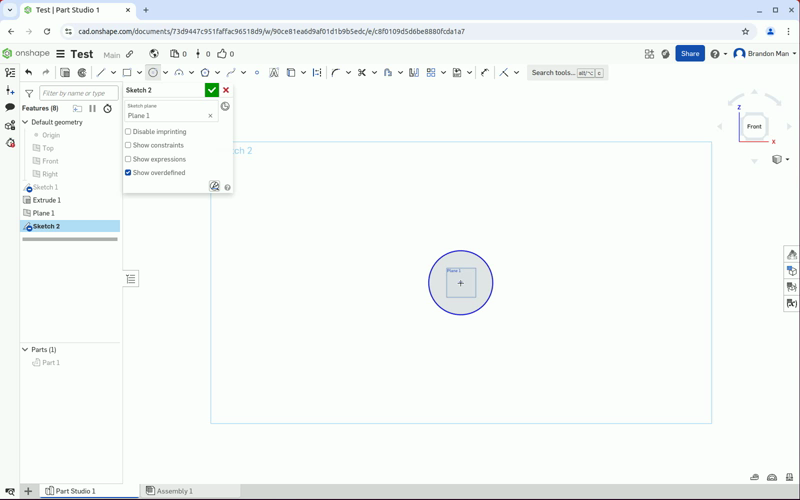
key_up(shift)
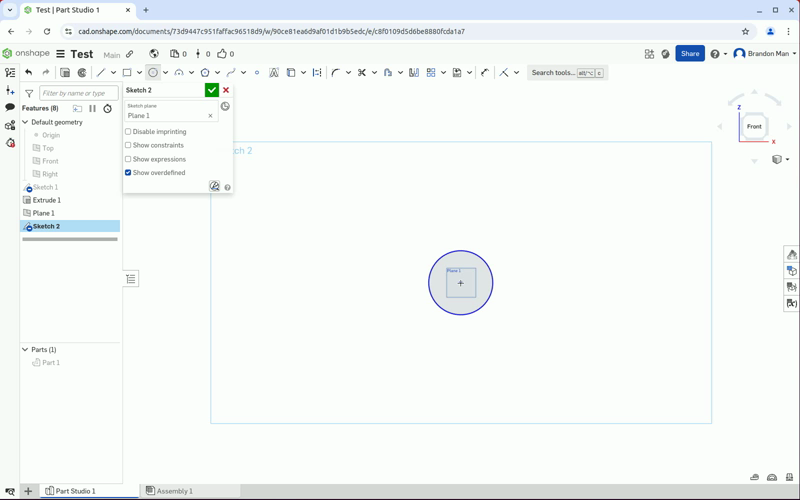
mouse_move(478, 282)
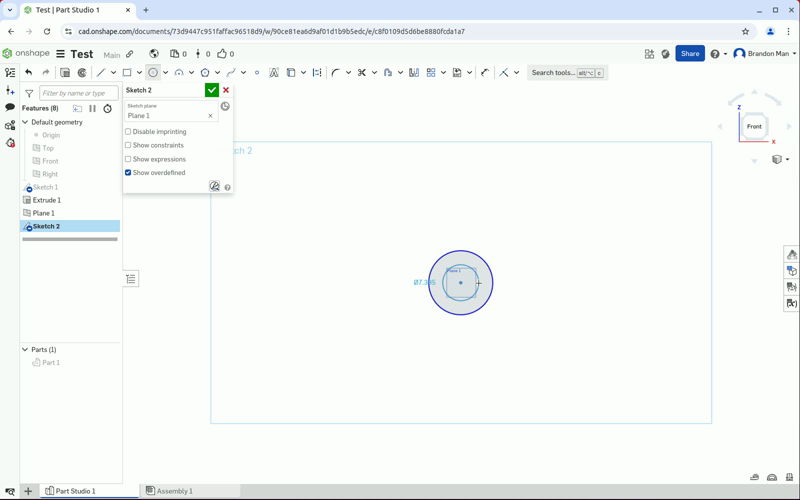
click(478, 282)
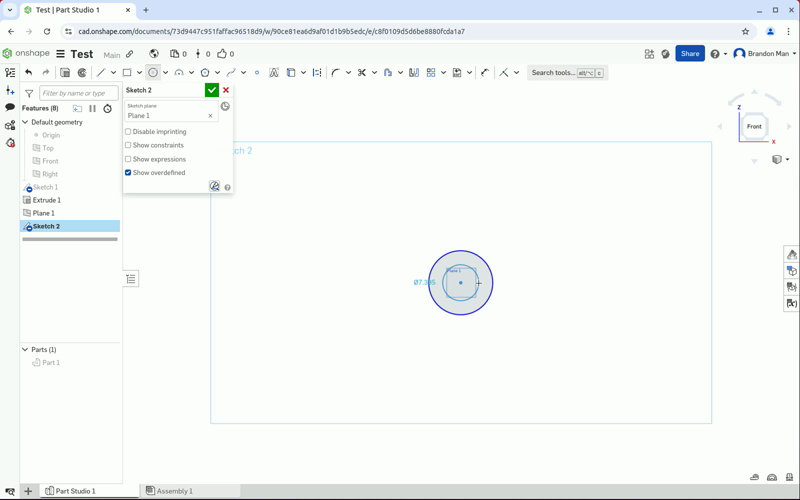
key(esc)
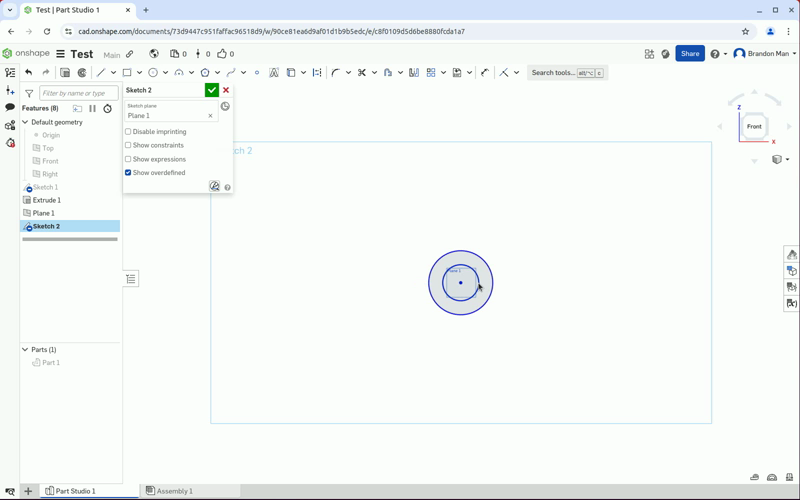
mouse_move(490, 281)
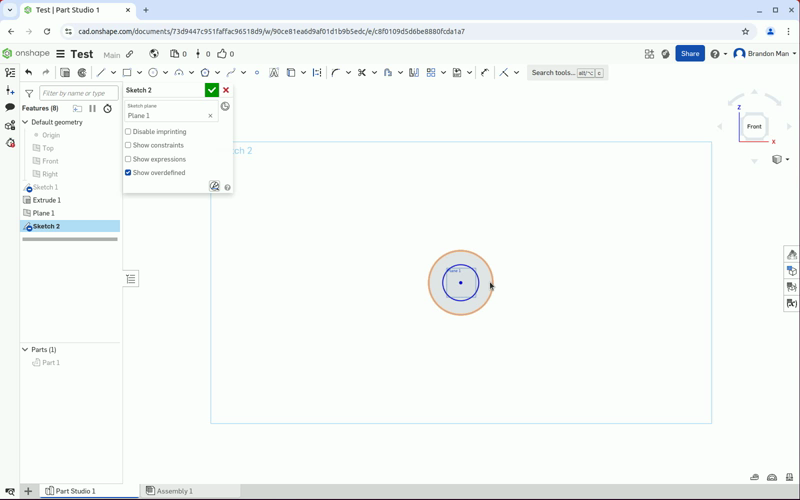
click(490, 281)
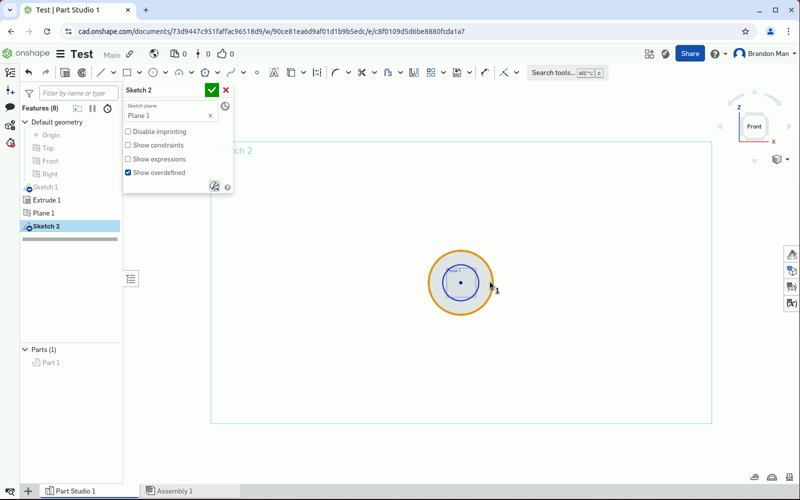
mouse_move(73, 352)
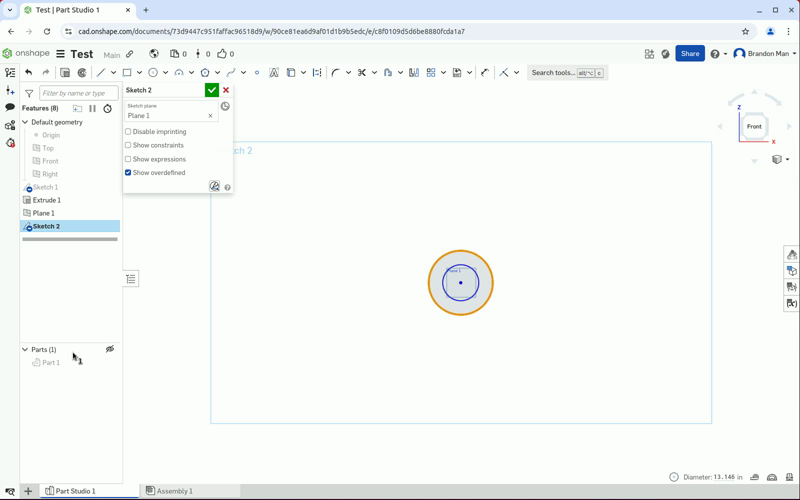
key(shift+y)
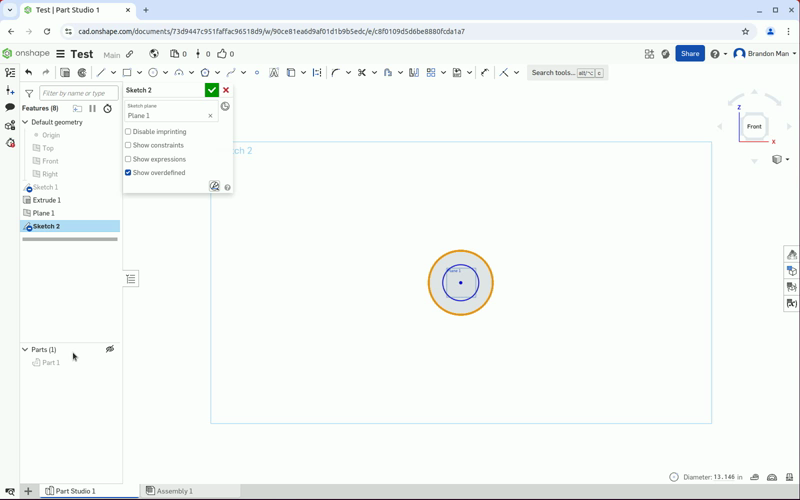
key(shift+e)
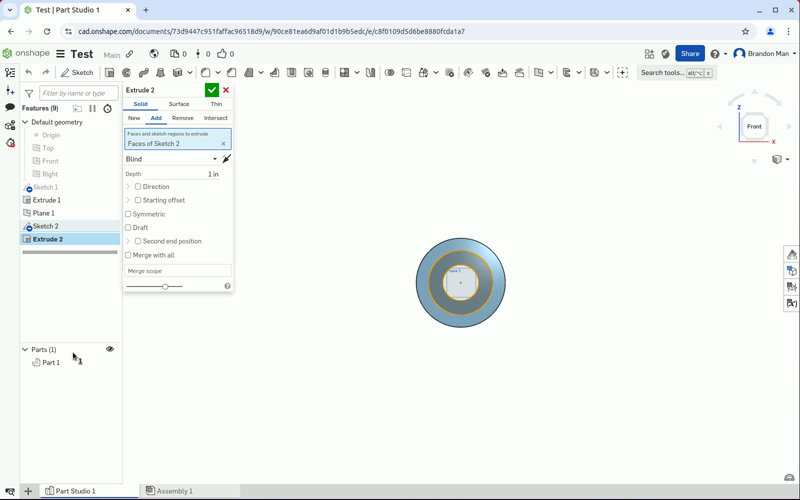
mouse_move(143, 106)
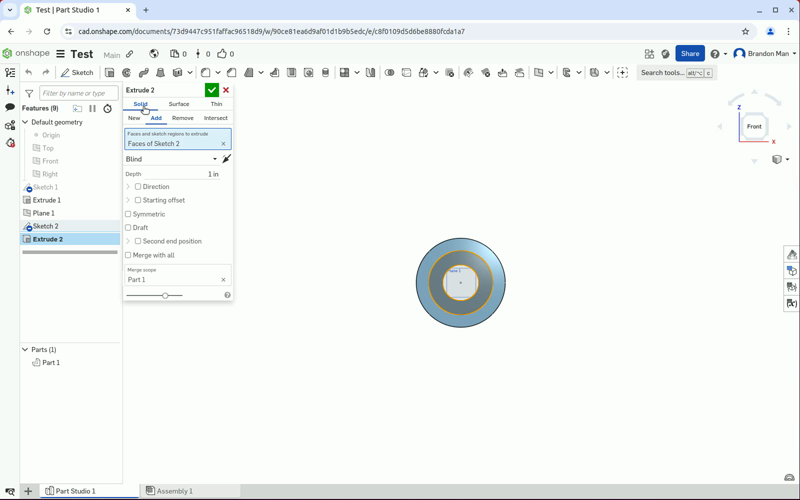
click(143, 106)
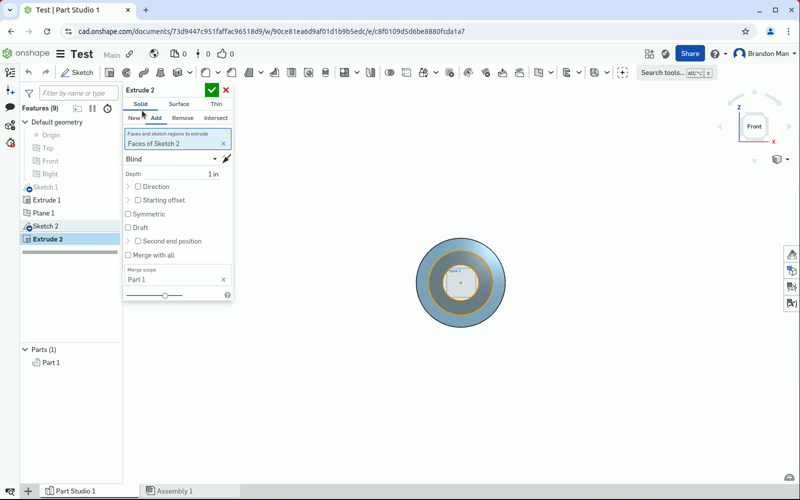
mouse_move(137, 120)
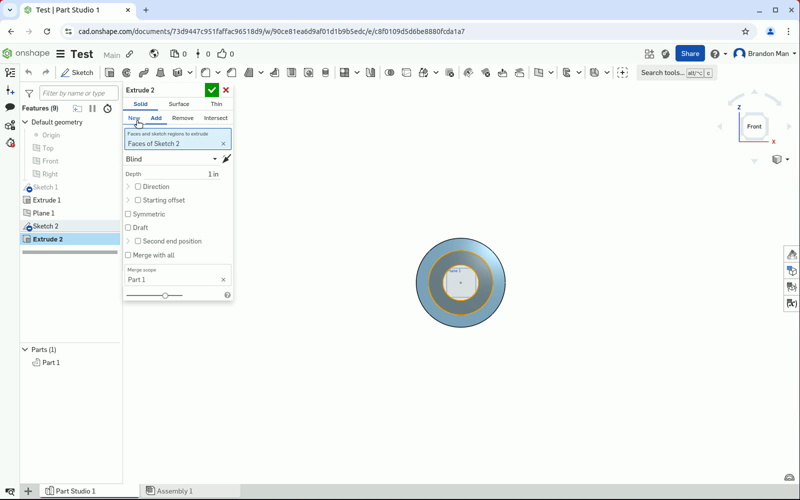
click(137, 120)
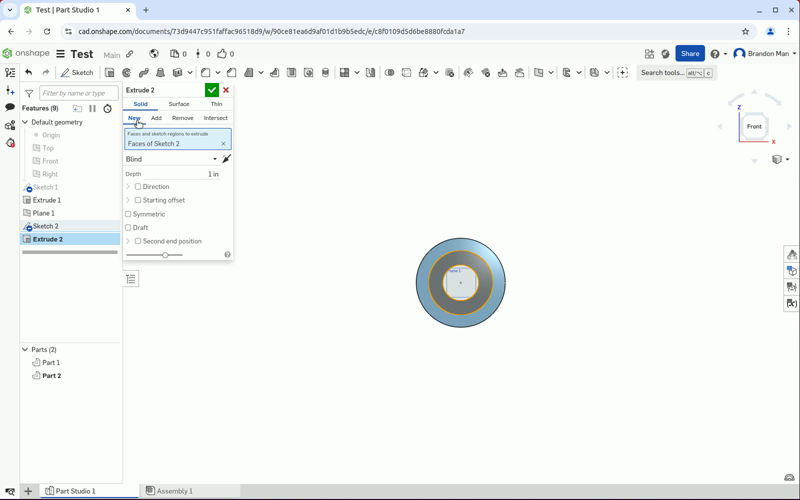
key(tab, 4)
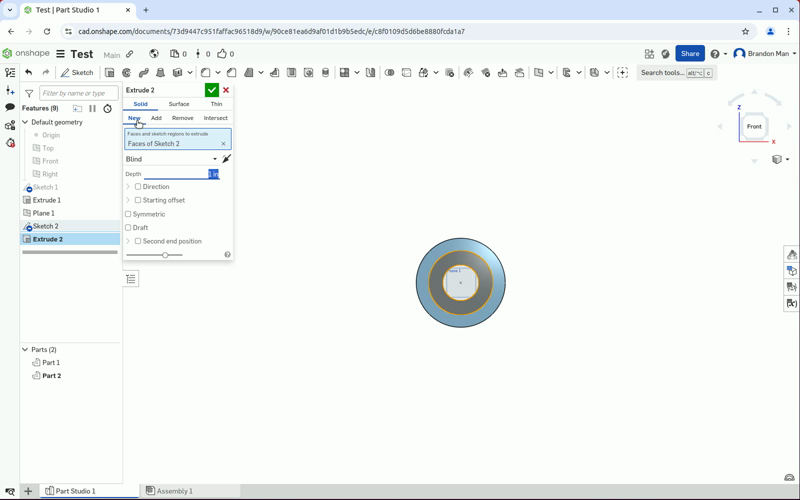
text(1.204)
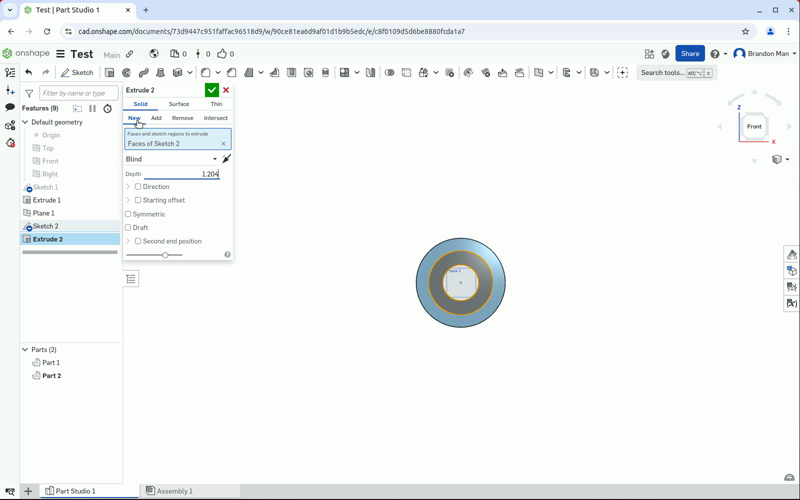
key(enter)
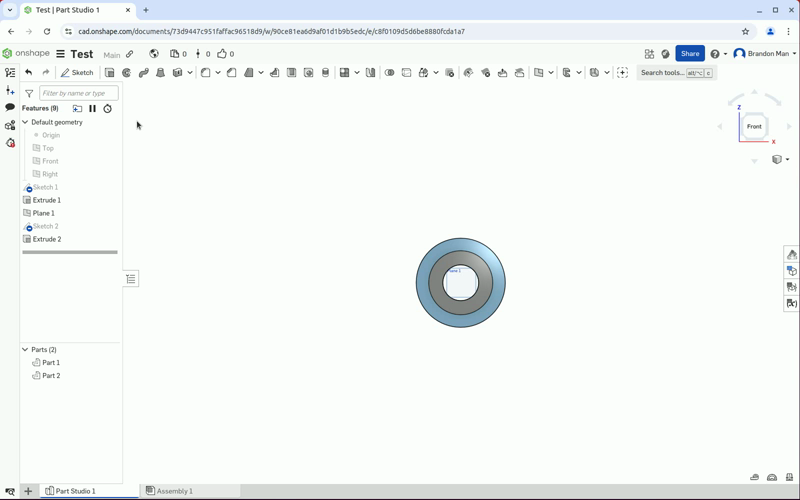
key(shift+h)
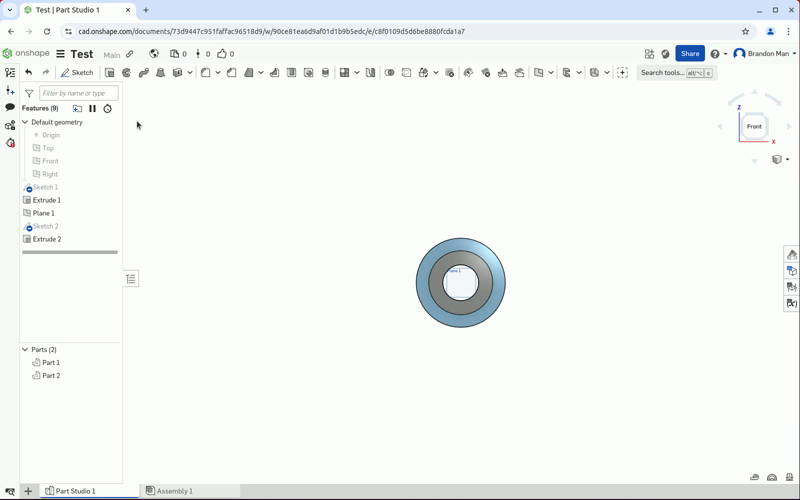
key(shift+h)
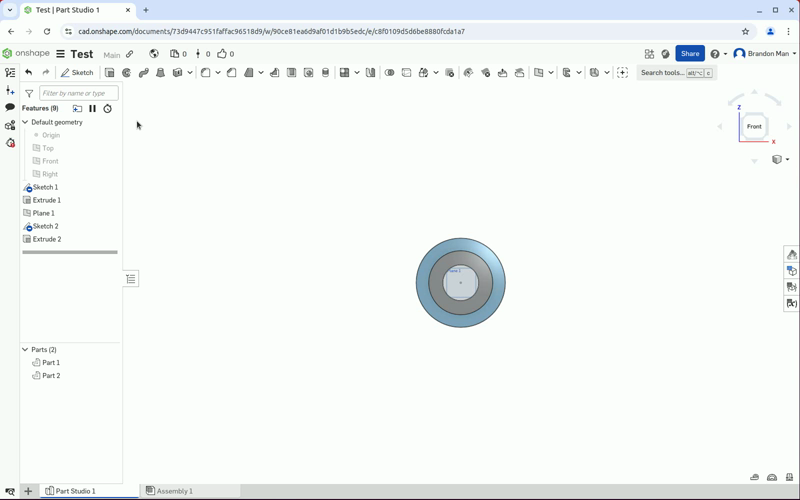
key(shift+7)
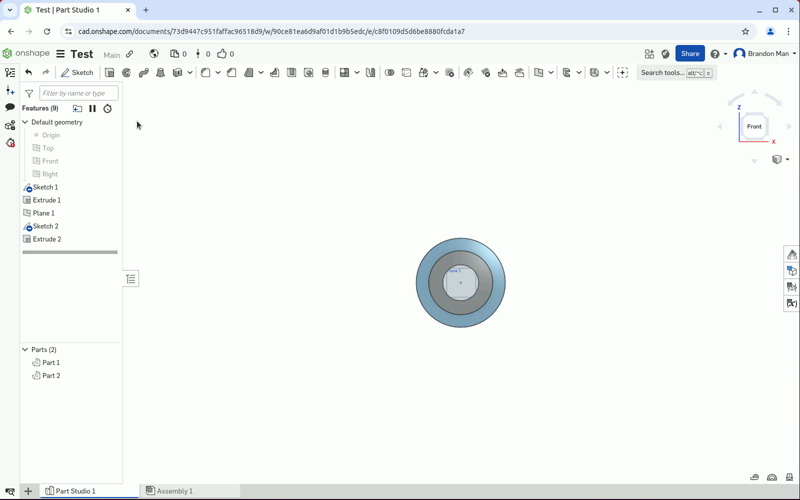
key(left, 2)
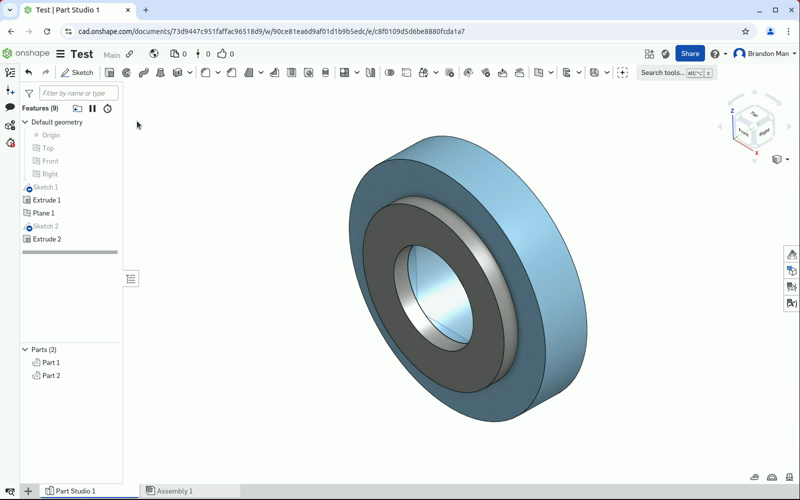
key(down, 2)
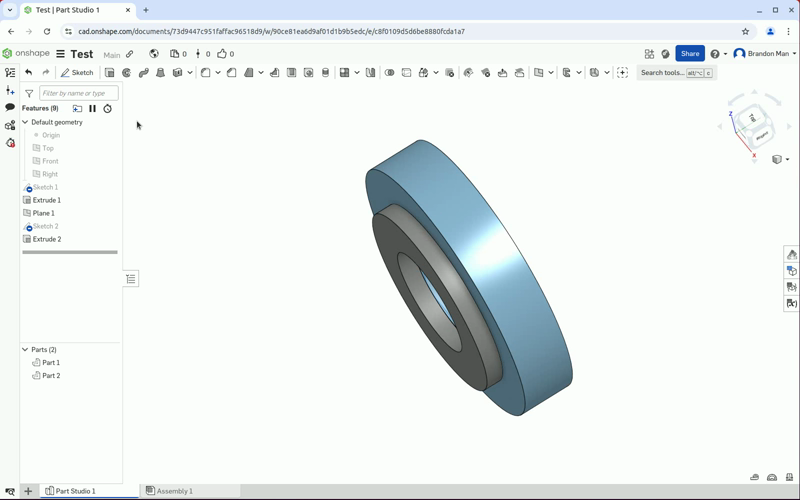
key(up, 2)
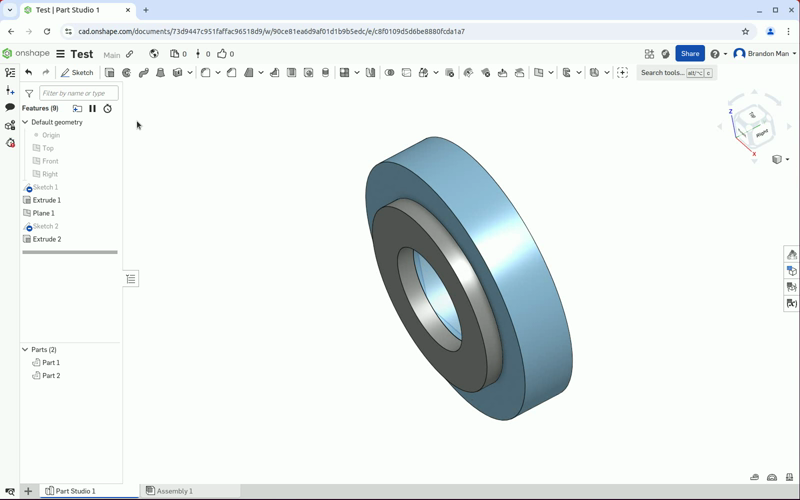
key(right, 2)
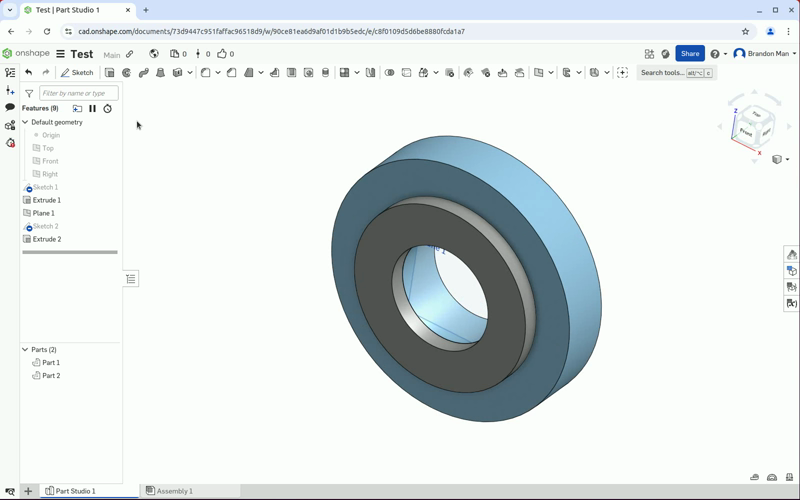
mouse_move(73, 189)
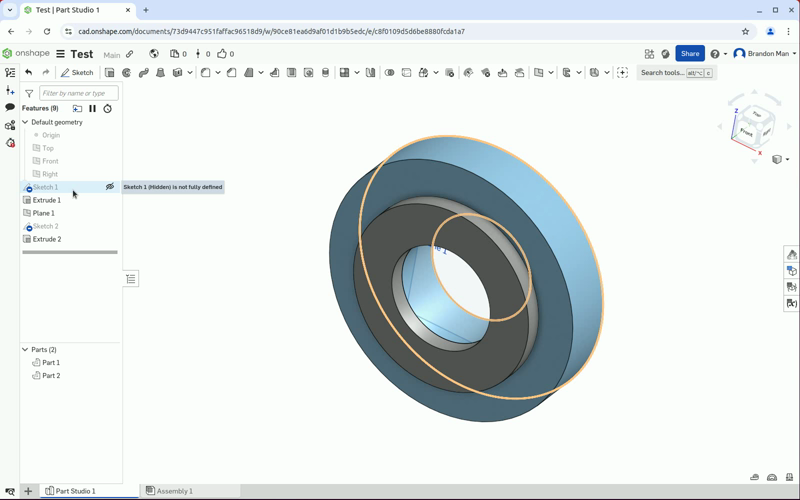
click(73, 189)